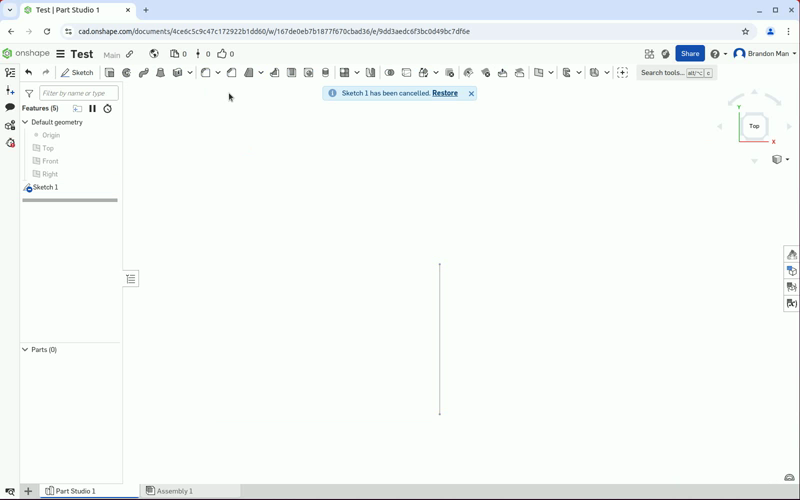
key(shift+h)
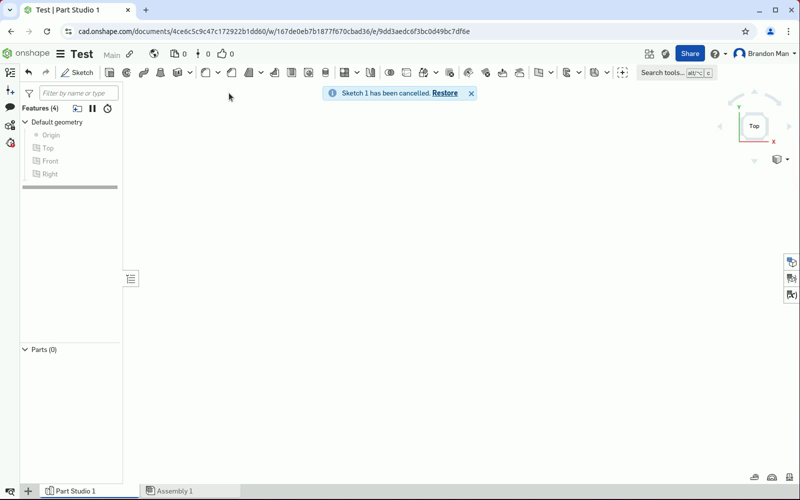
mouse_move(73, 352)
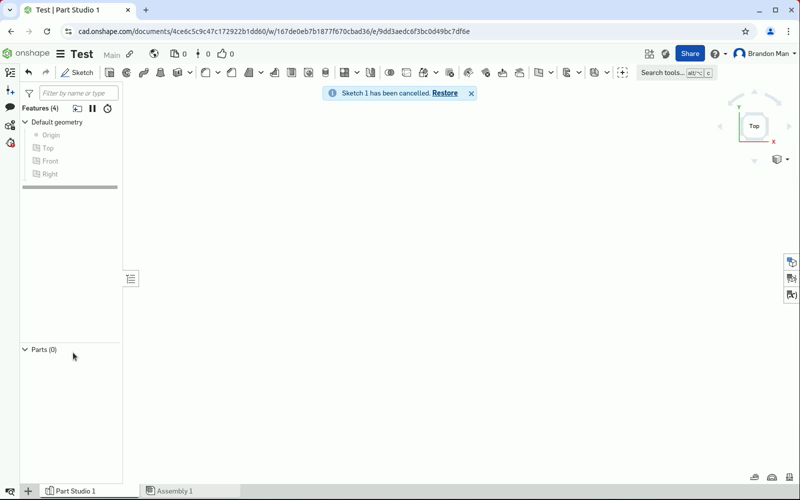
key(y)
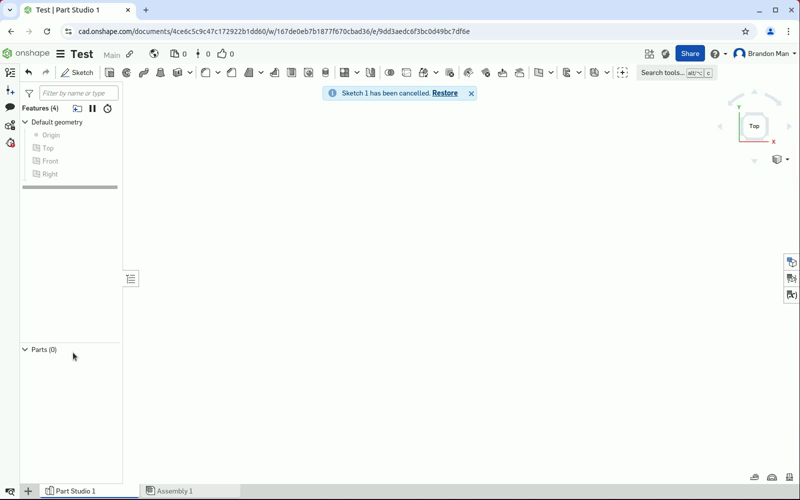
key(shift+p)
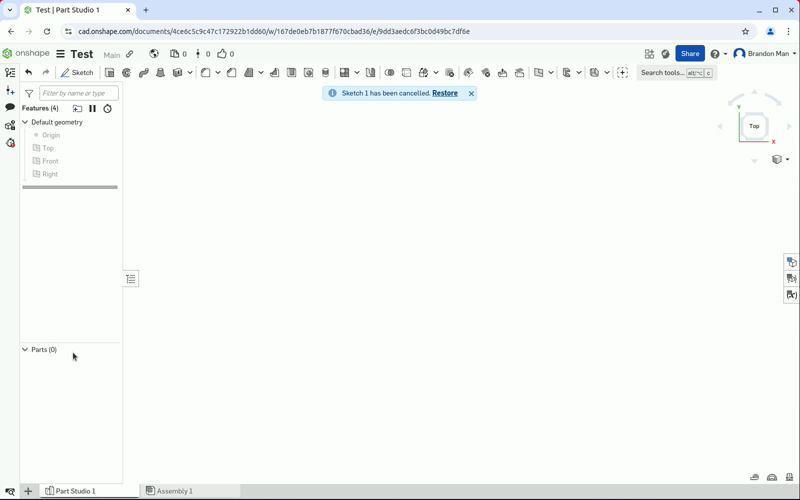
key(space)
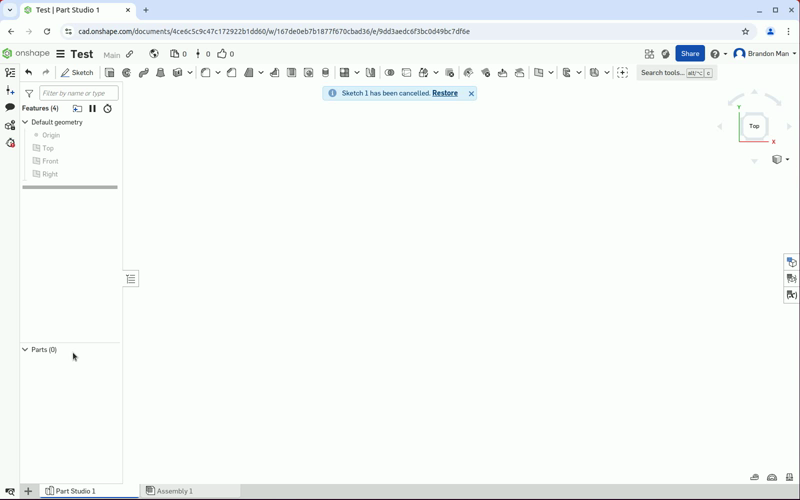
key_down(shift)
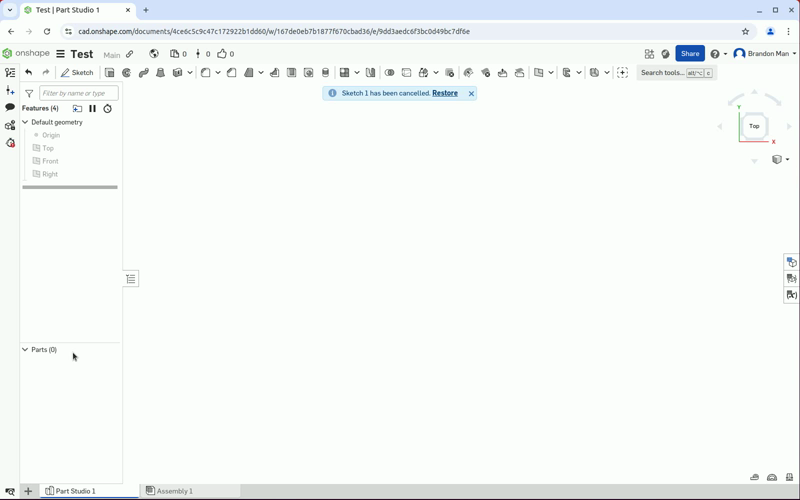
key(up)
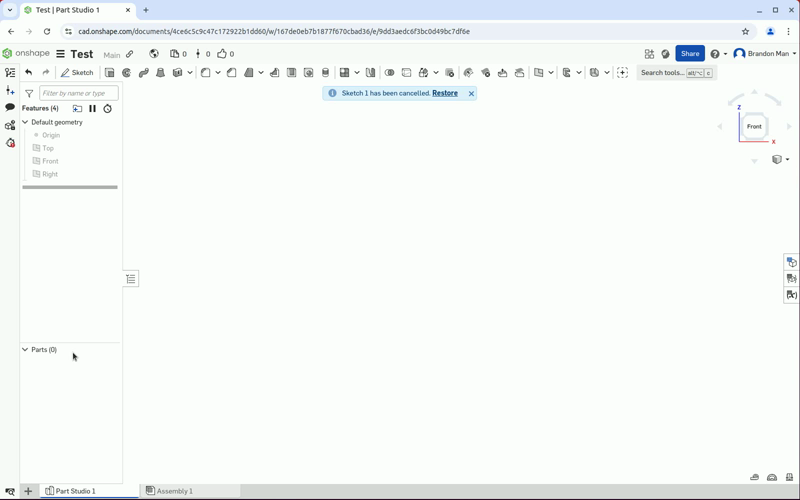
key_up(shift)
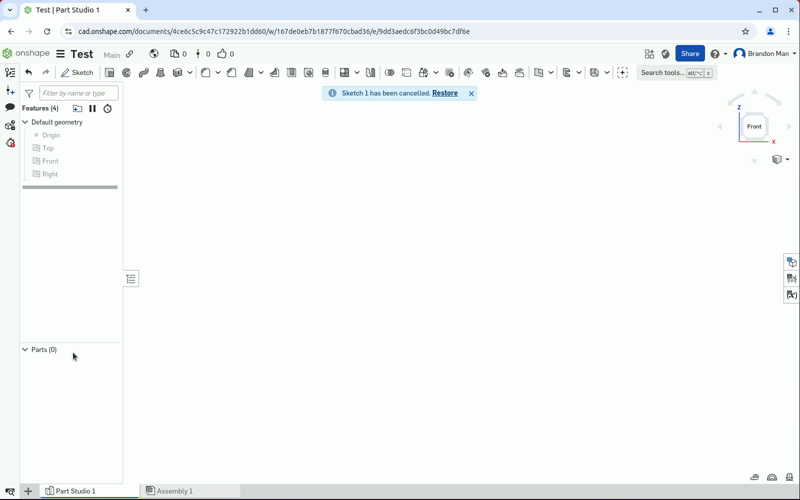
key(space)
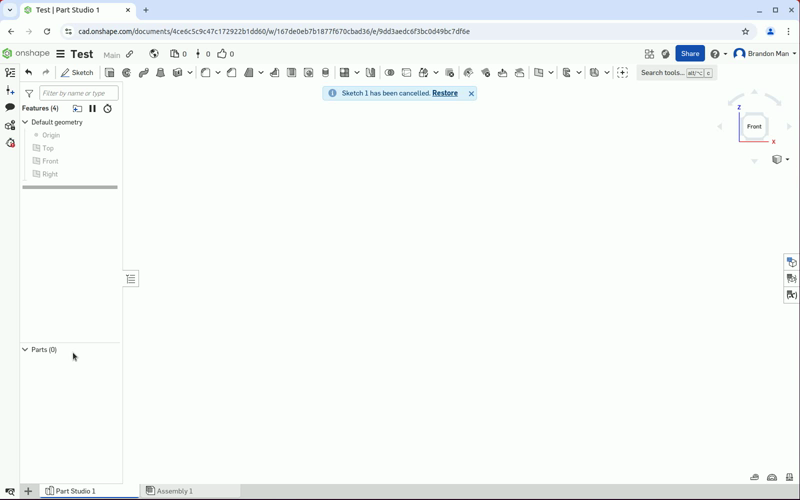
key_down(shift)
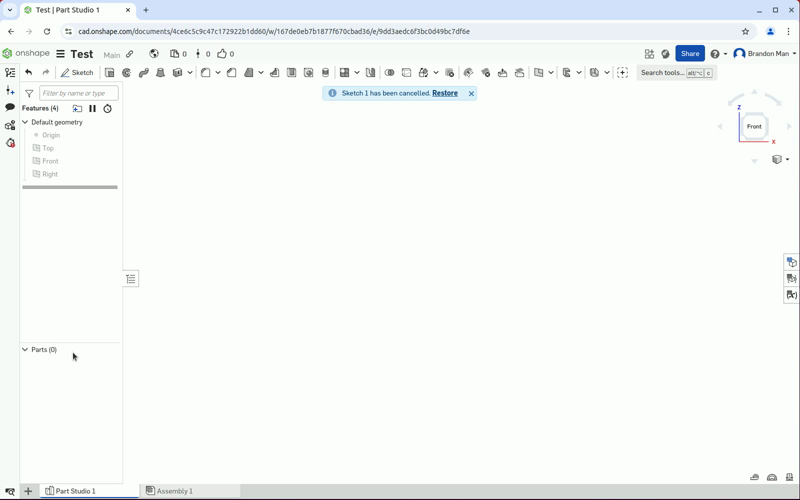
key(left)
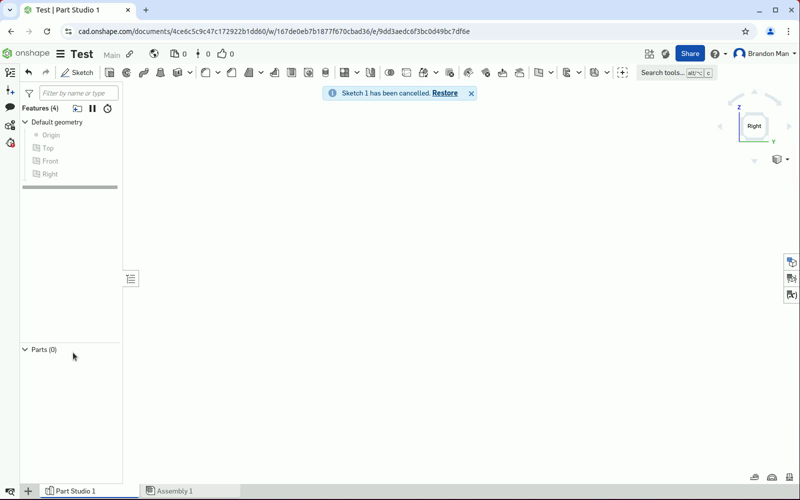
key_up(shift)
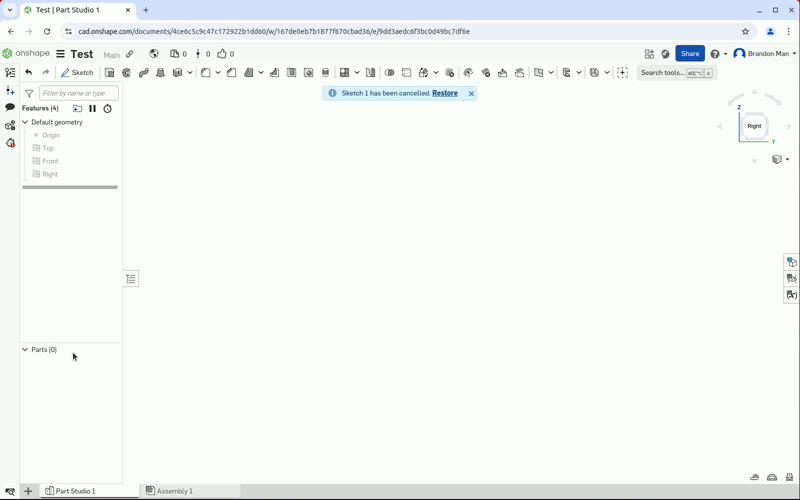
mouse_move(73, 352)
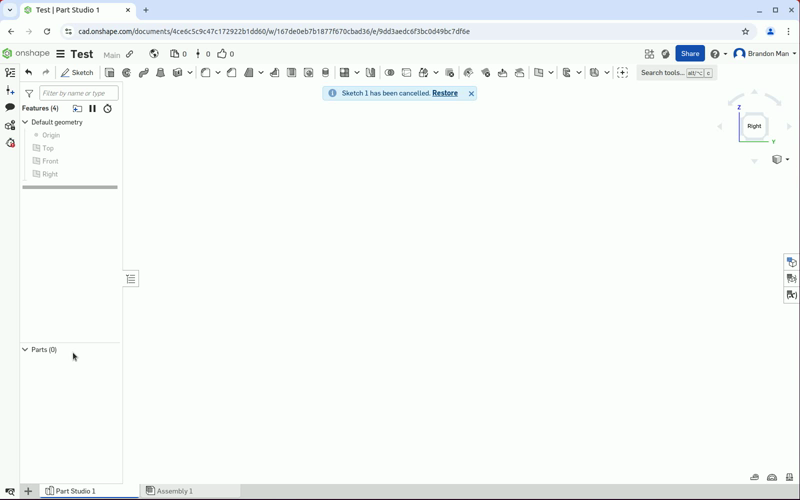
key(shift+y)
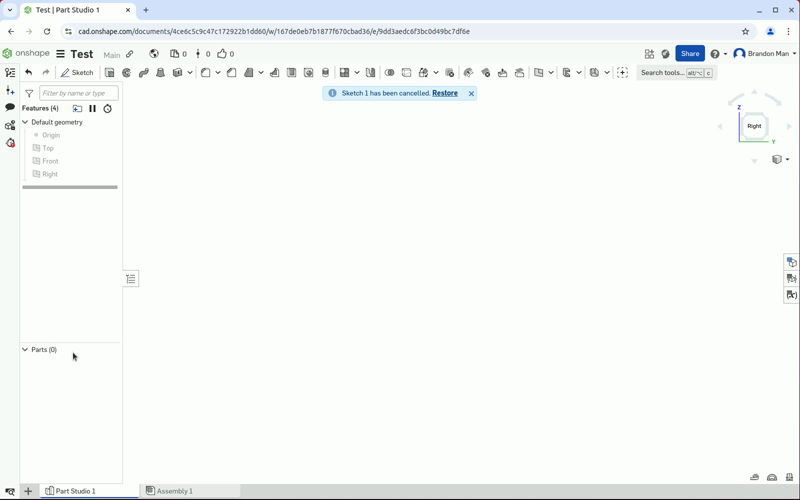
key(shift+s)
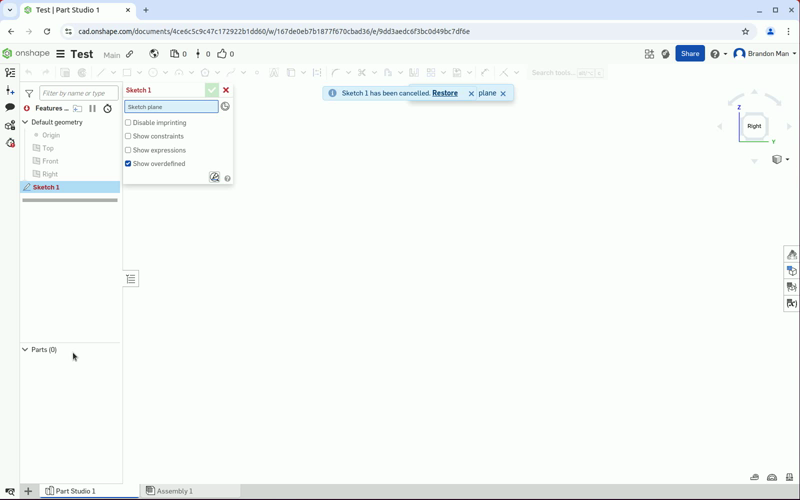
mouse_move(73, 176)
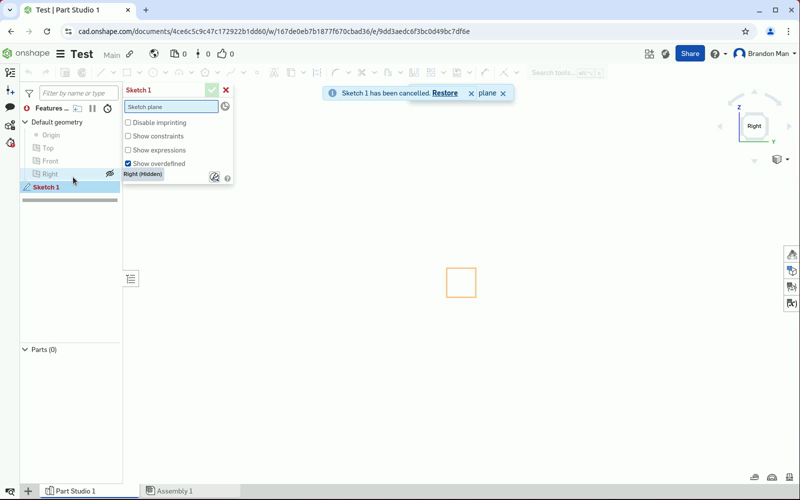
click(73, 176)
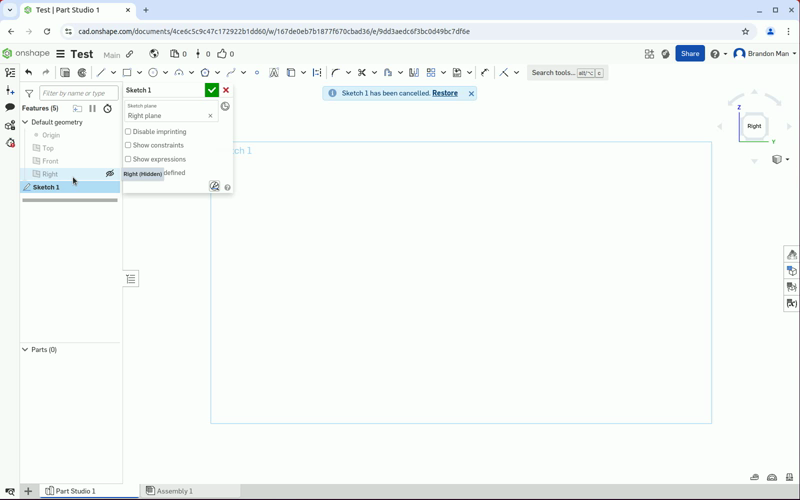
mouse_move(73, 352)
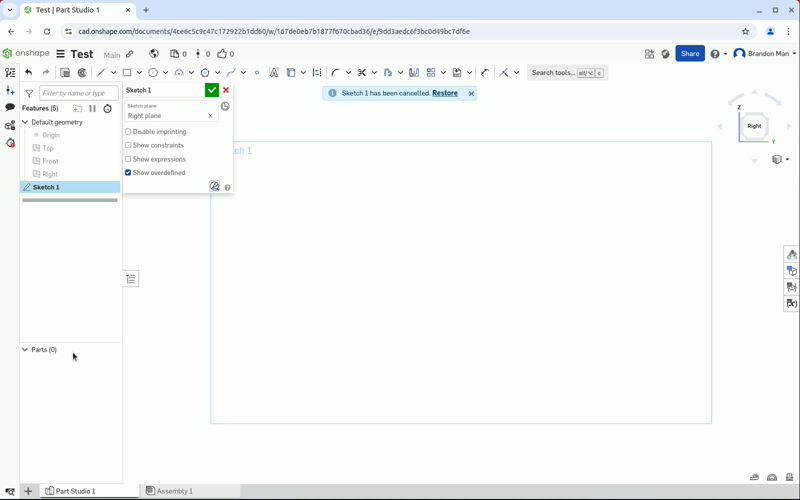
key(y)
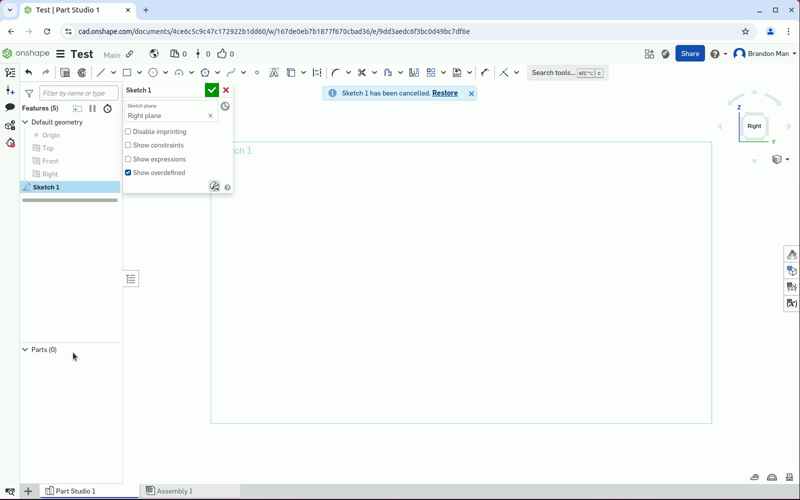
key(l)
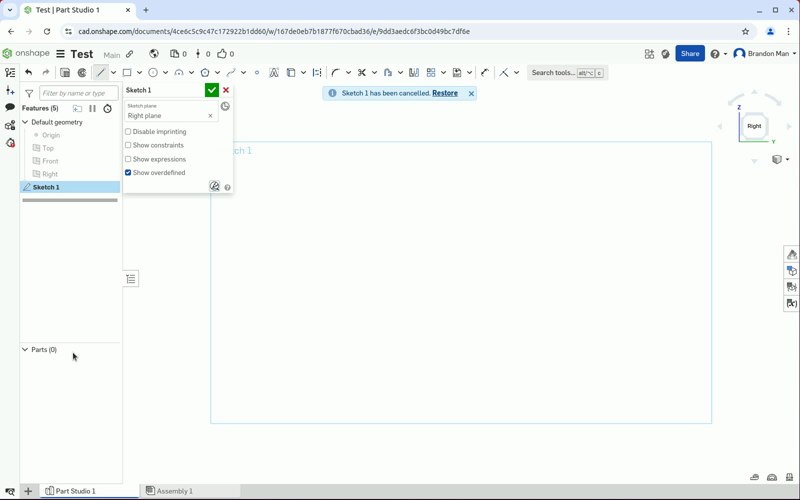
key_down(shift)
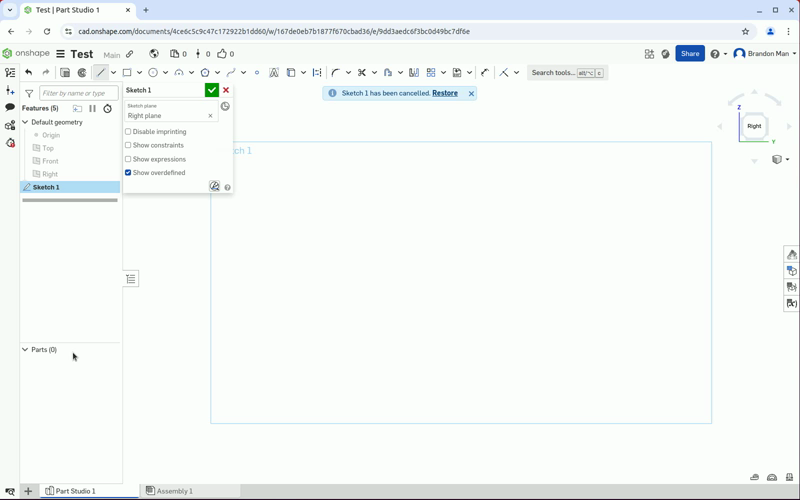
mouse_move(348, 345)
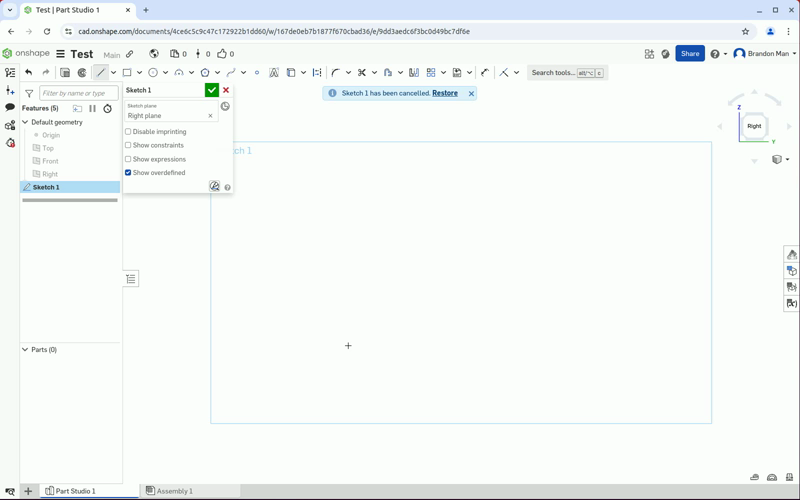
click(348, 345)
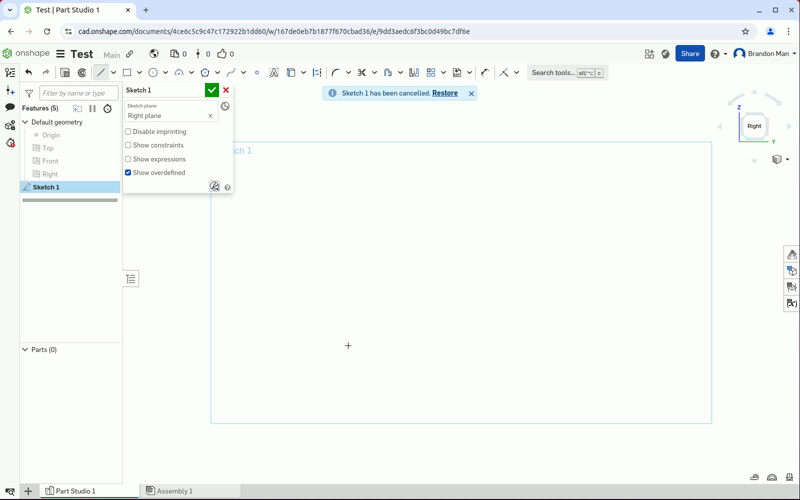
key_up(shift)
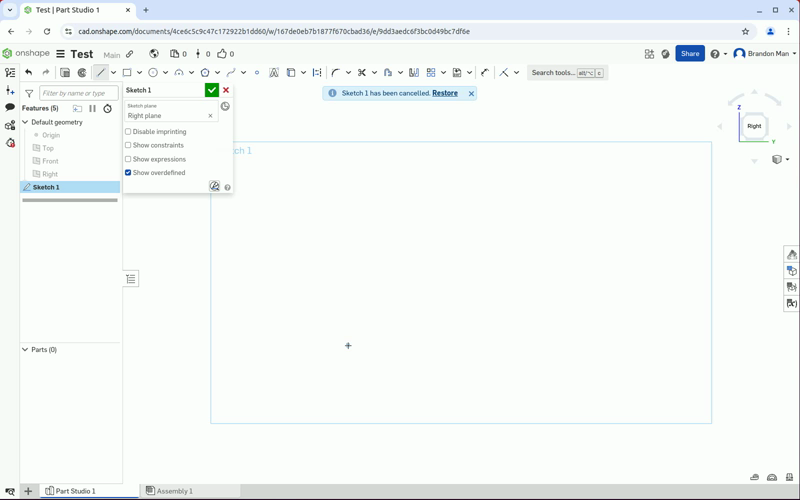
key_down(shift)
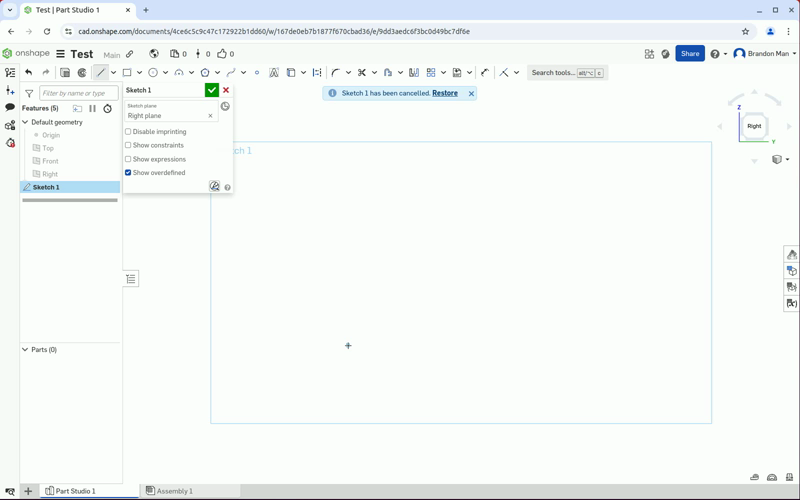
mouse_move(572, 345)
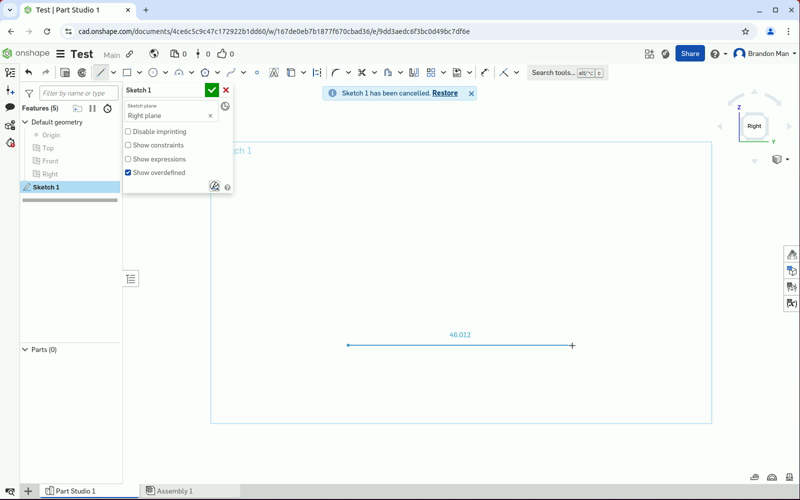
click(572, 345)
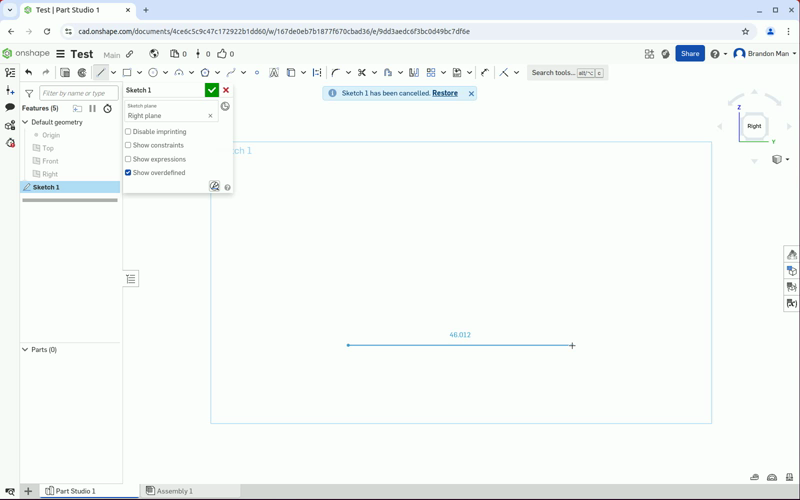
key_up(shift)
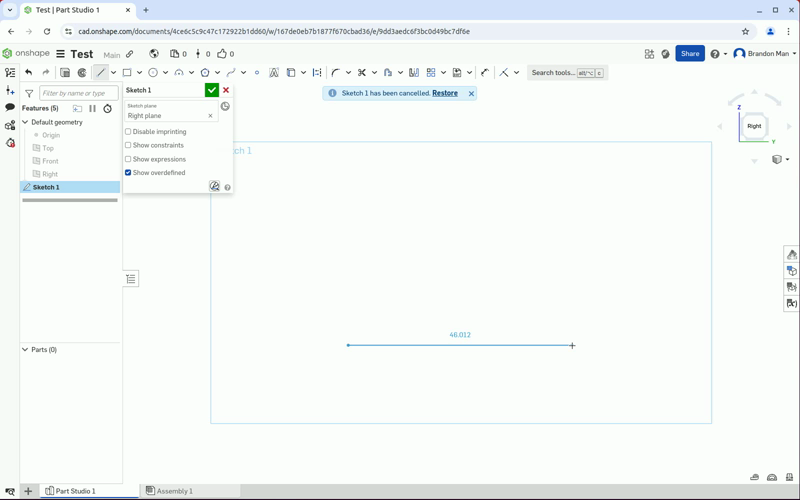
key_down(shift)
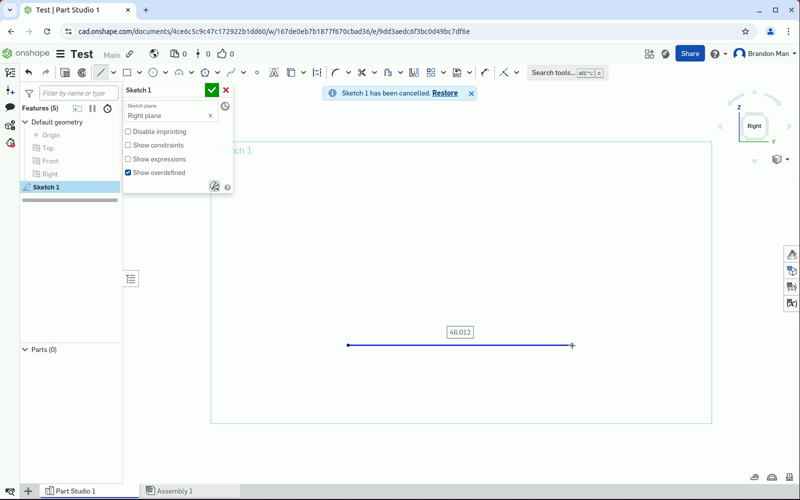
mouse_move(572, 220)
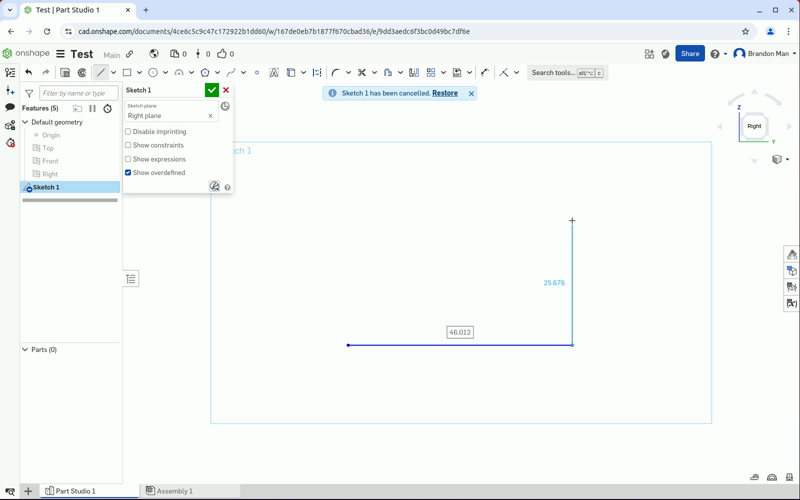
click(572, 220)
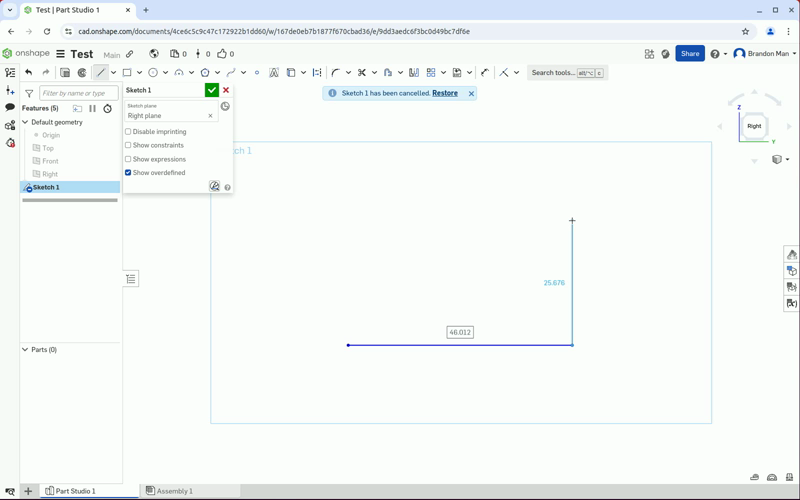
key_up(shift)
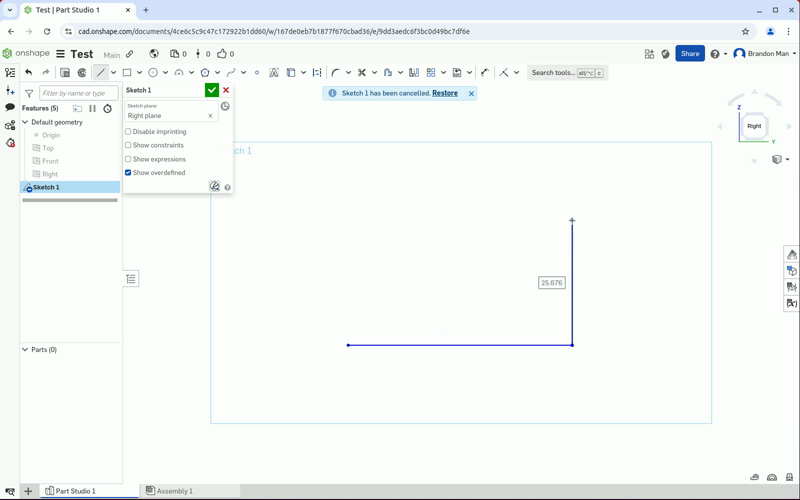
key_down(shift)
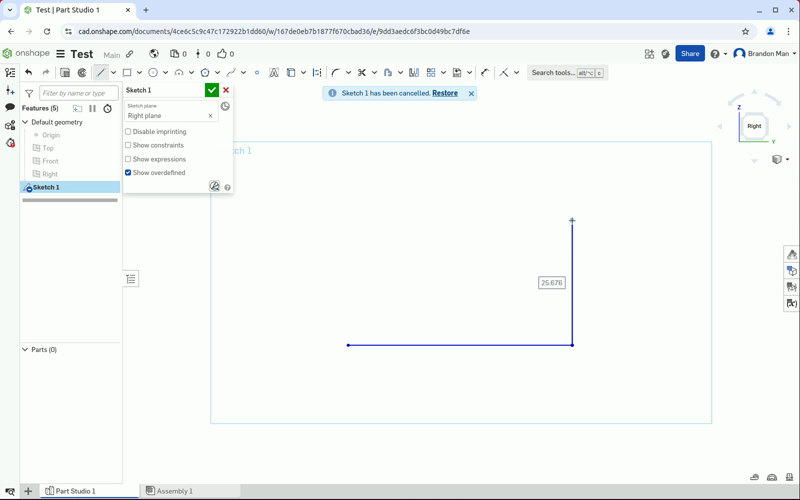
mouse_move(348, 220)
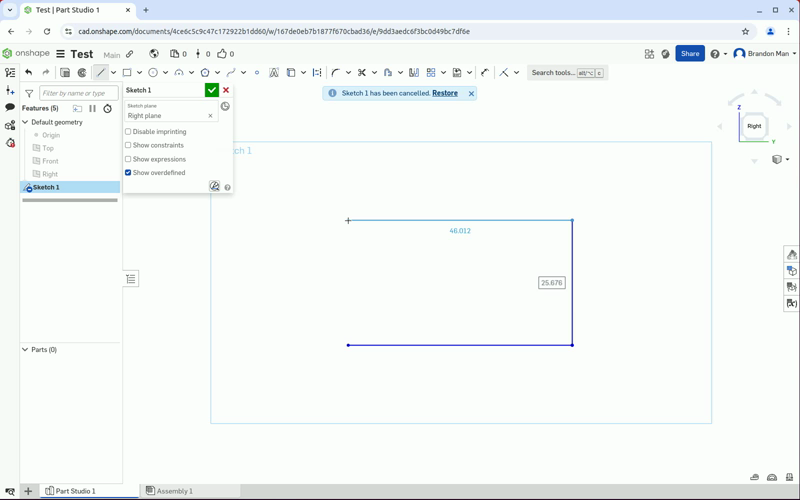
click(348, 220)
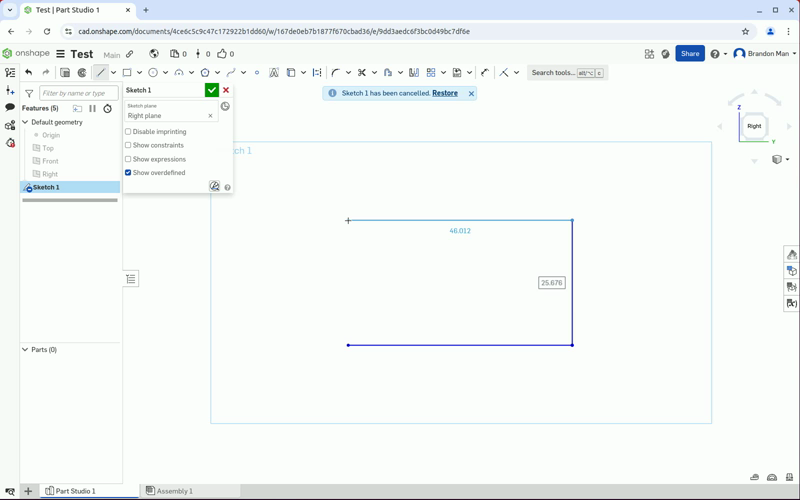
key_up(shift)
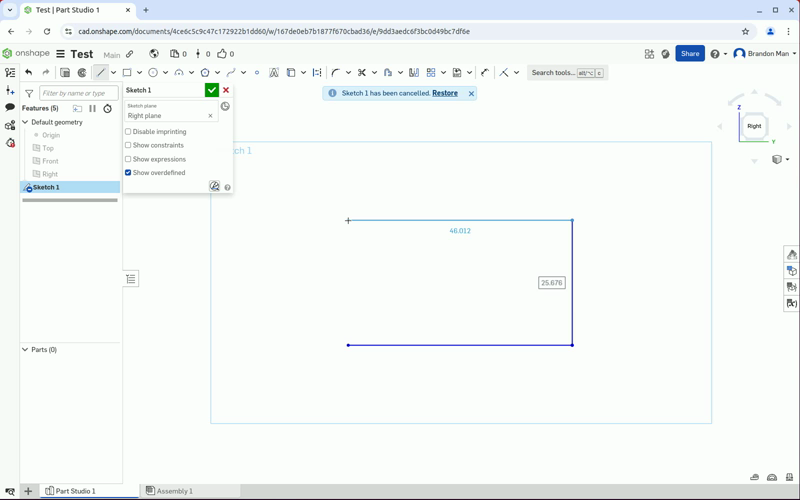
key_down(shift)
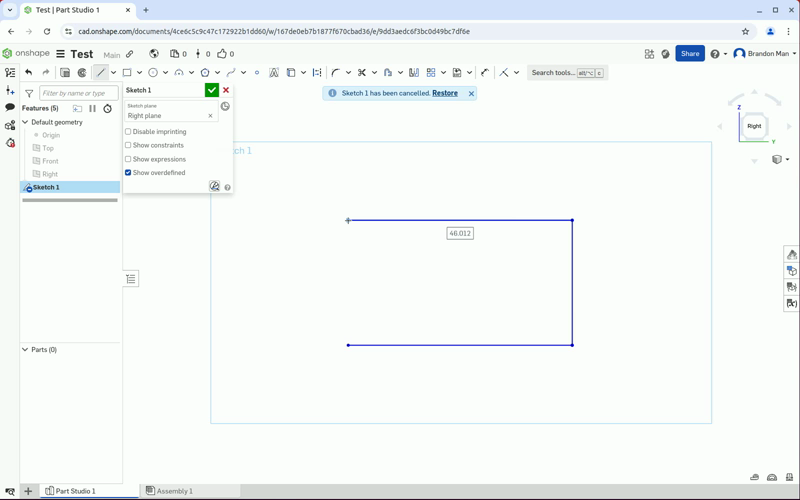
mouse_move(348, 345)
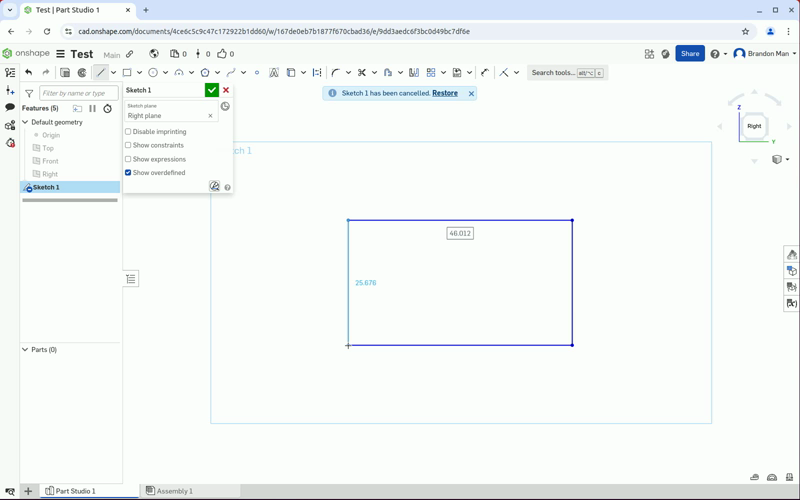
key_up(shift)
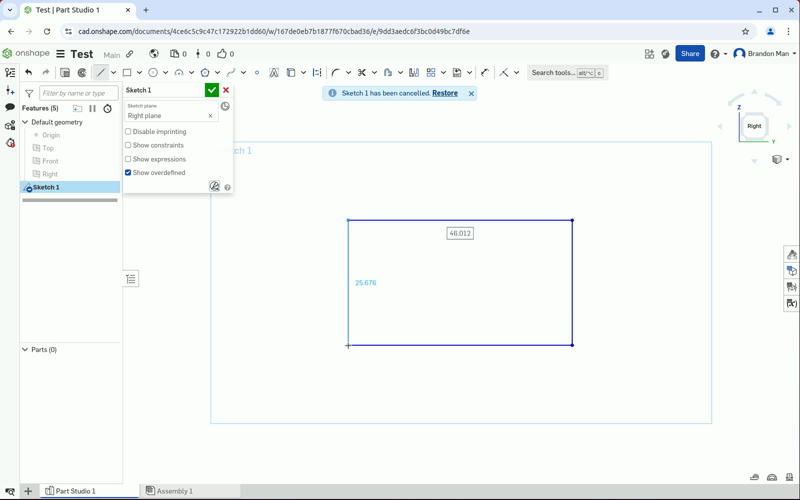
click(348, 345)
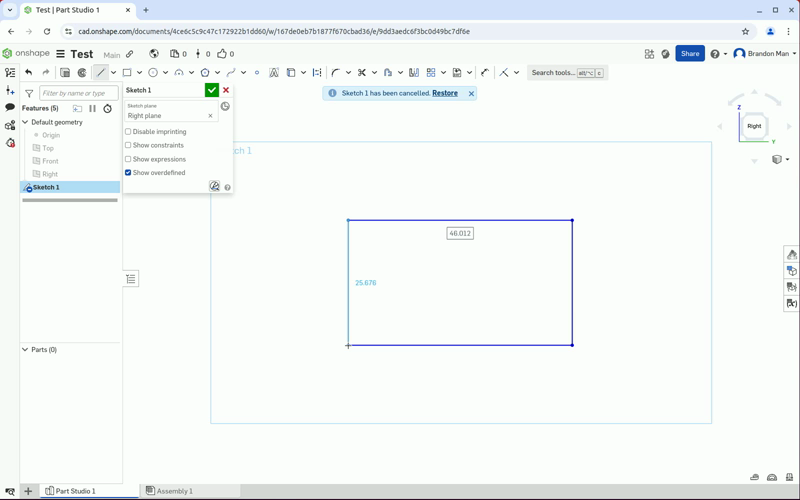
key(esc)
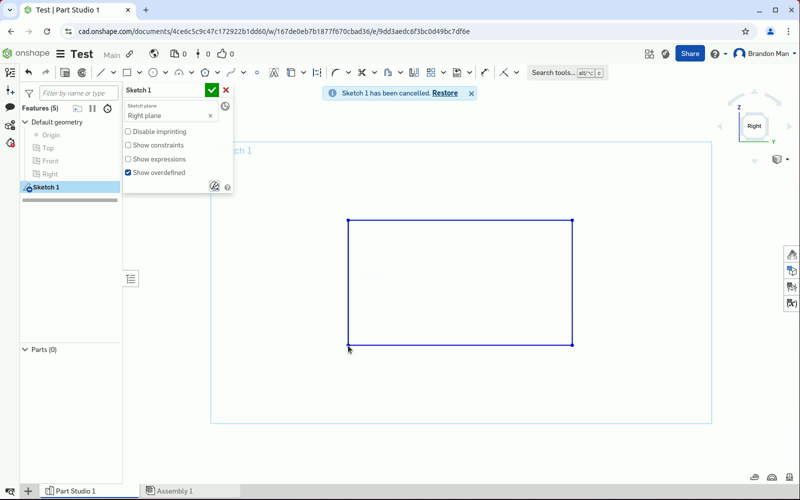
mouse_move(464, 278)
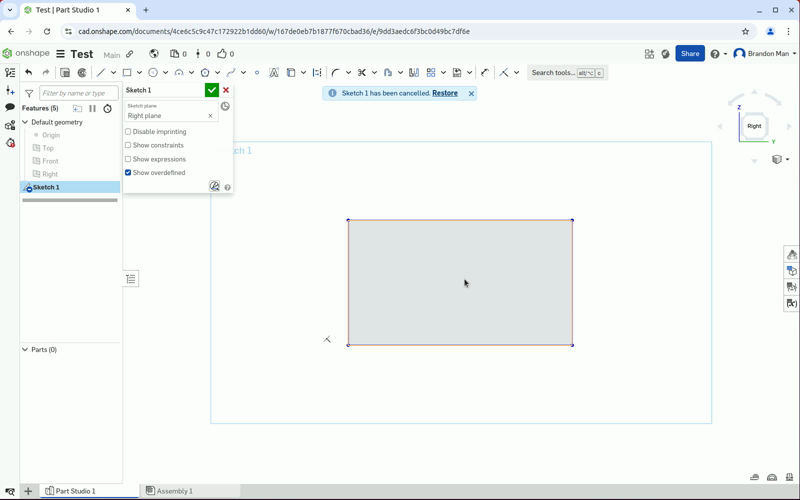
click(464, 278)
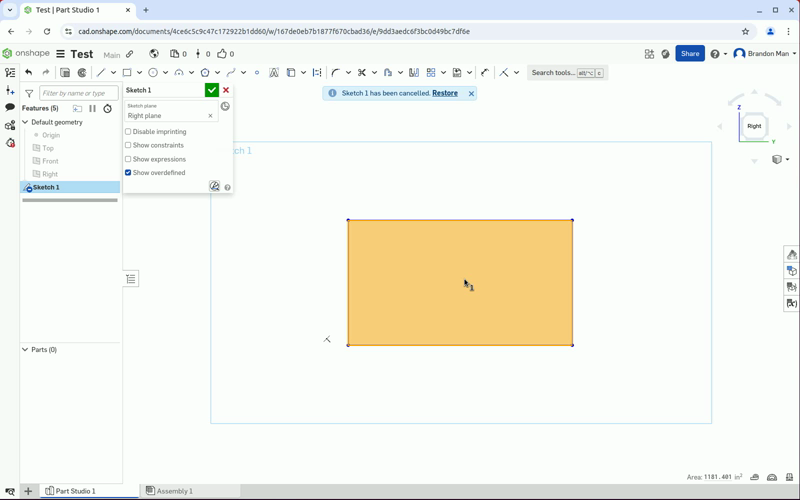
mouse_move(73, 352)
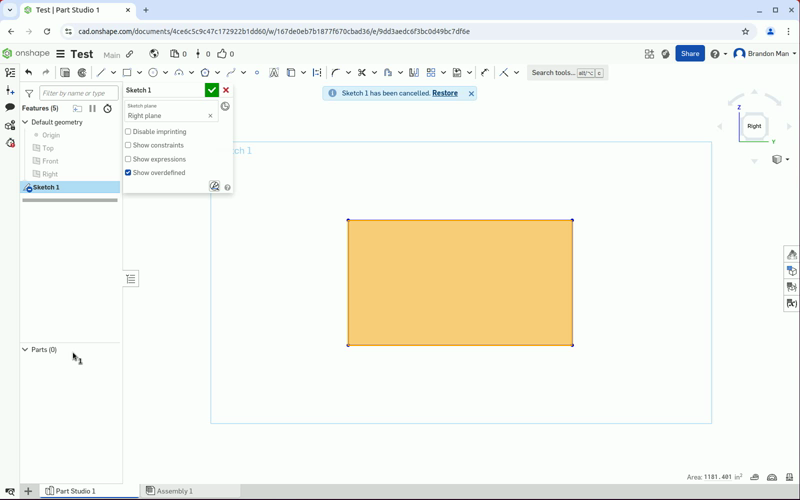
key(shift+y)
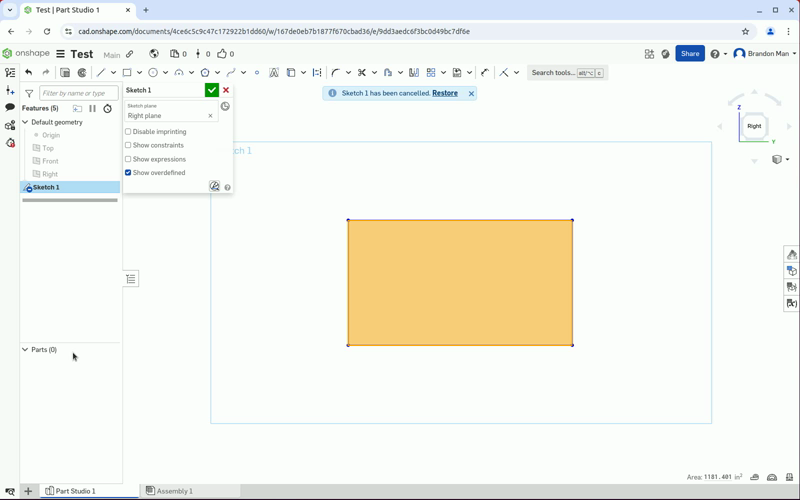
key(shift+e)
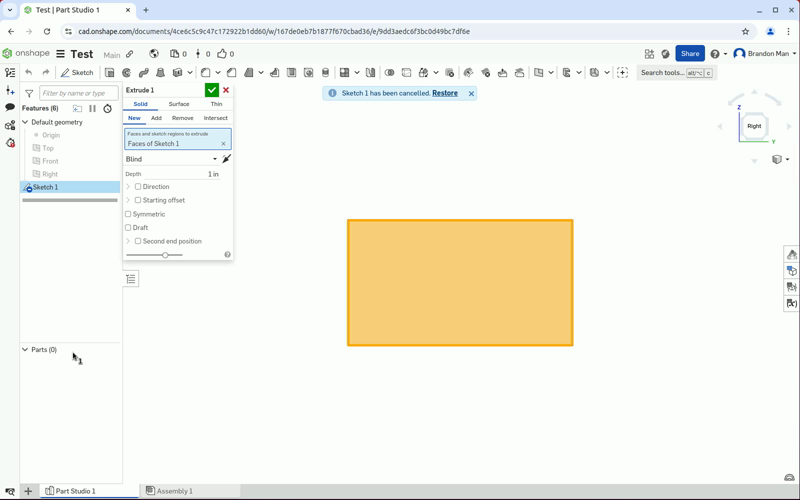
mouse_move(143, 106)
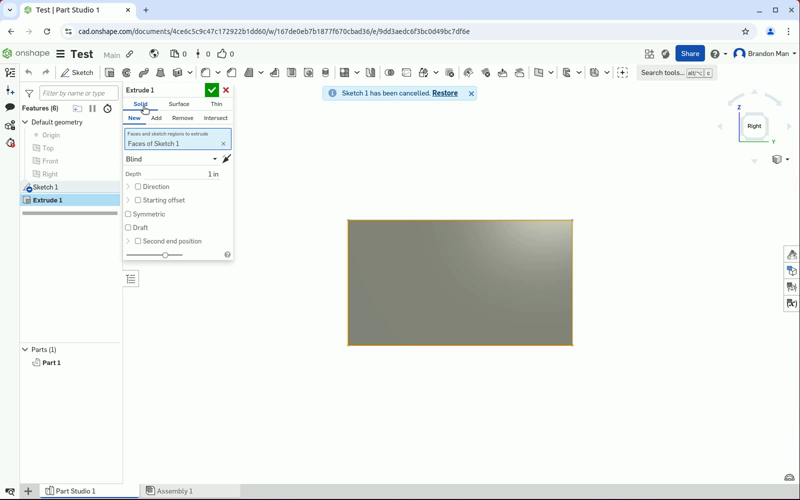
click(143, 106)
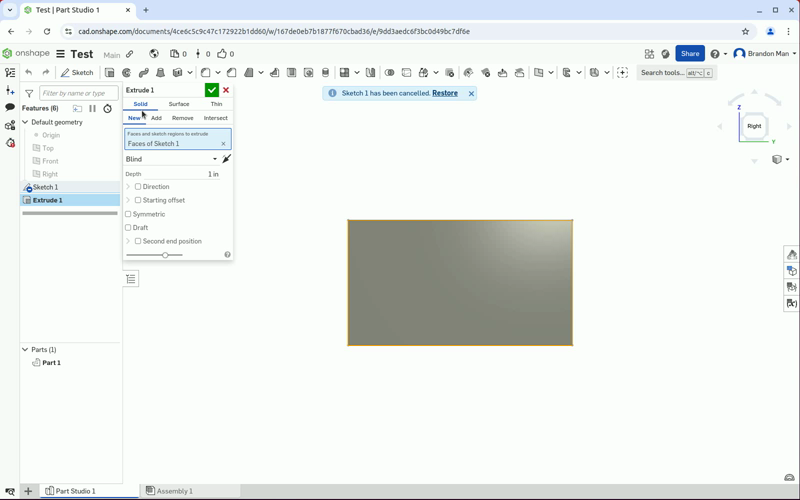
mouse_move(137, 120)
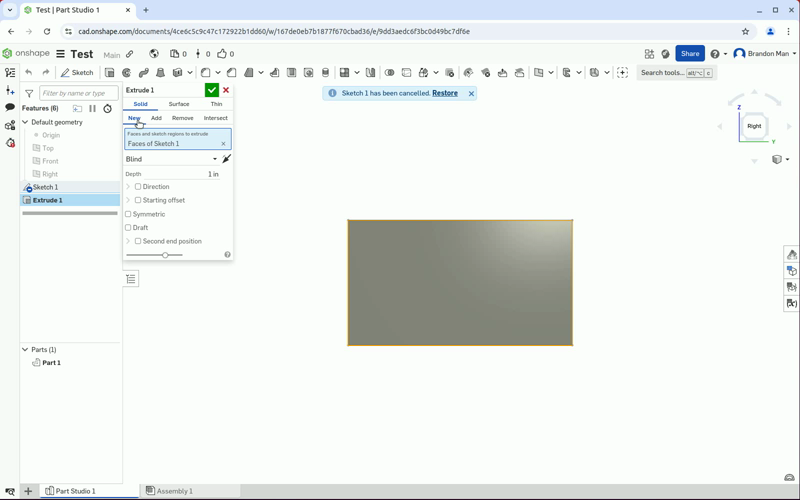
click(137, 120)
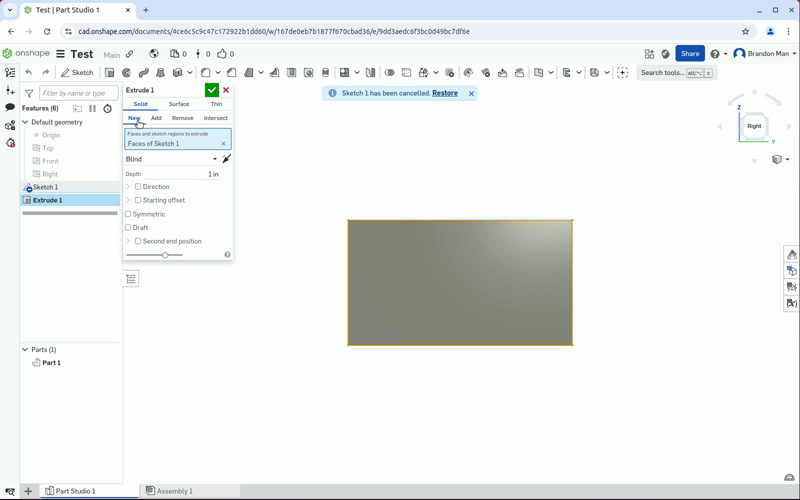
key(tab, 4)
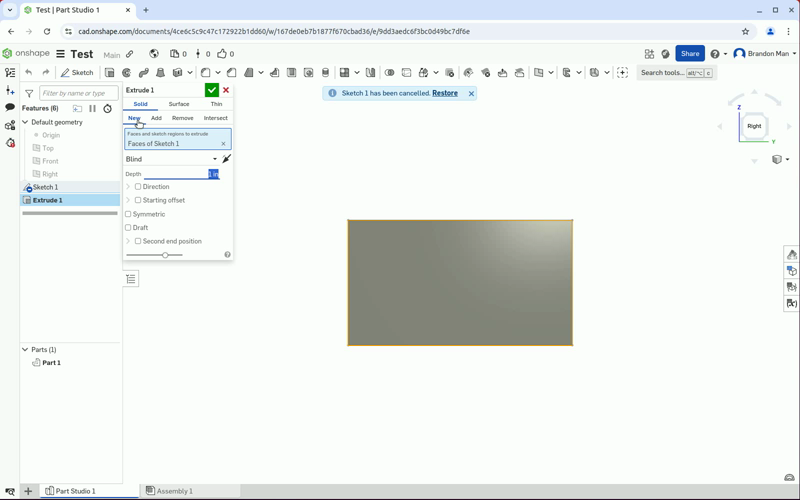
text(0.481)
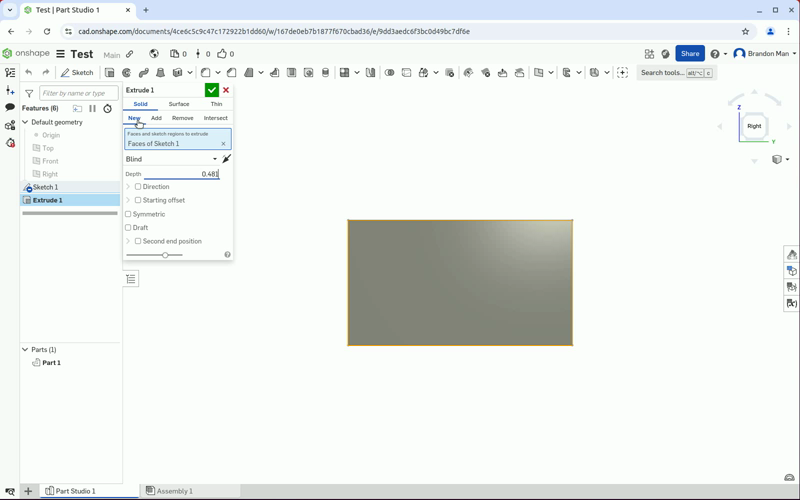
key(enter)
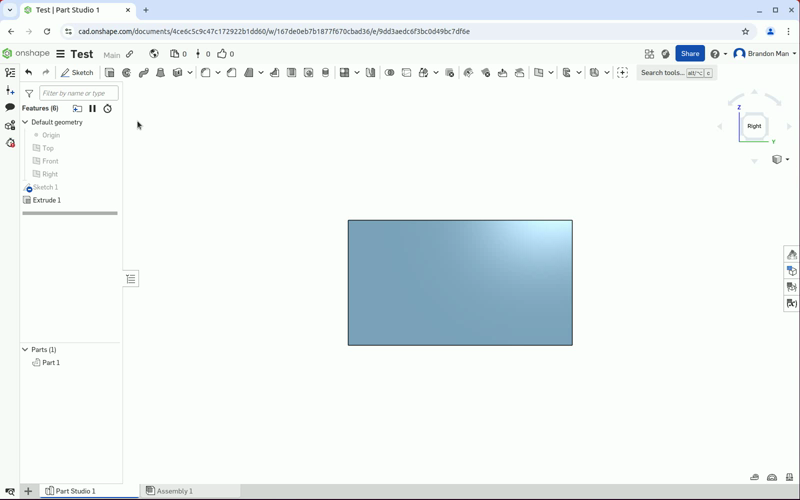
key(shift+h)
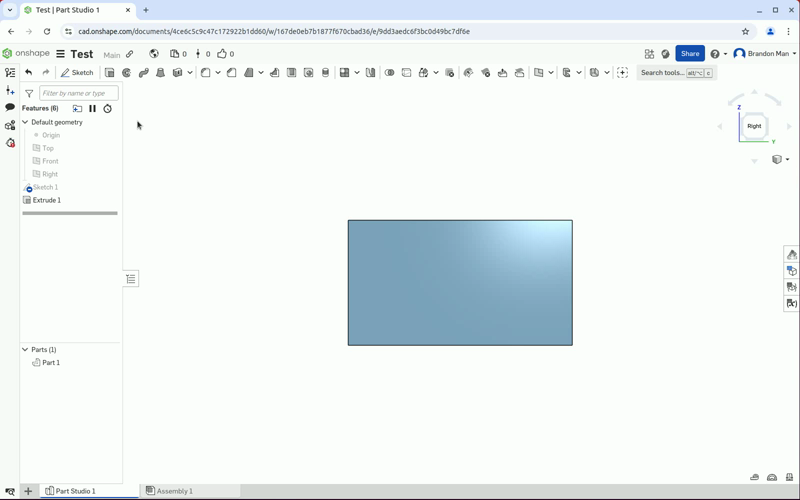
key(shift+h)
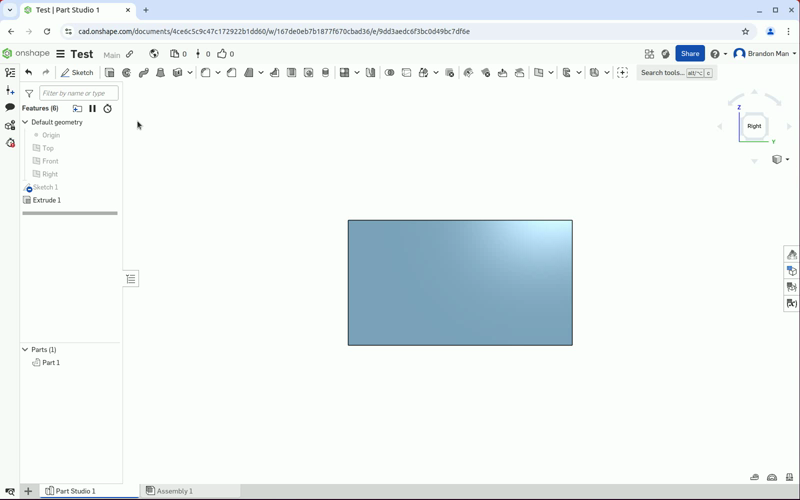
mouse_move(73, 189)
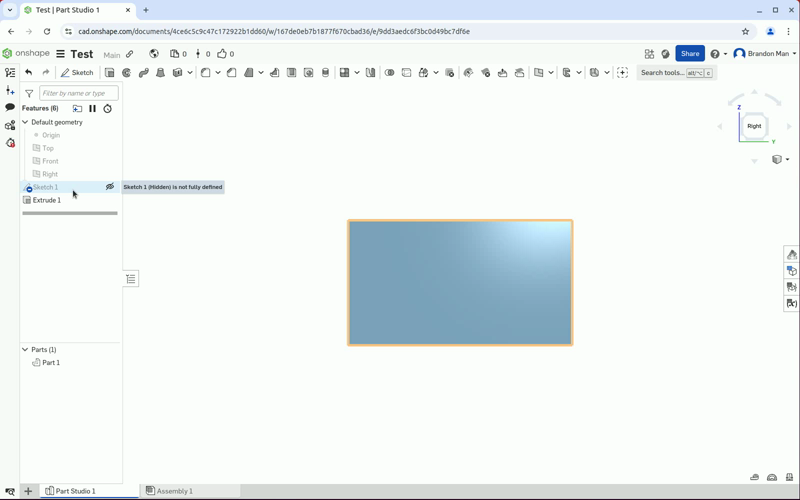
click(73, 189)
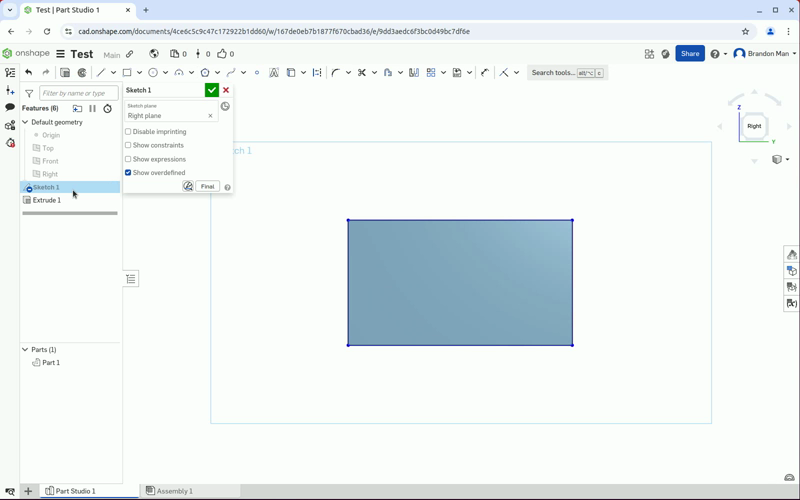
mouse_move(229, 92)
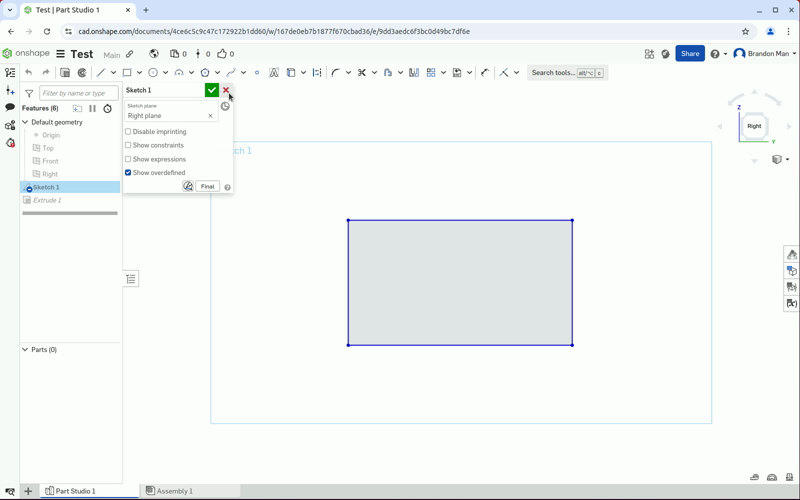
click(229, 92)
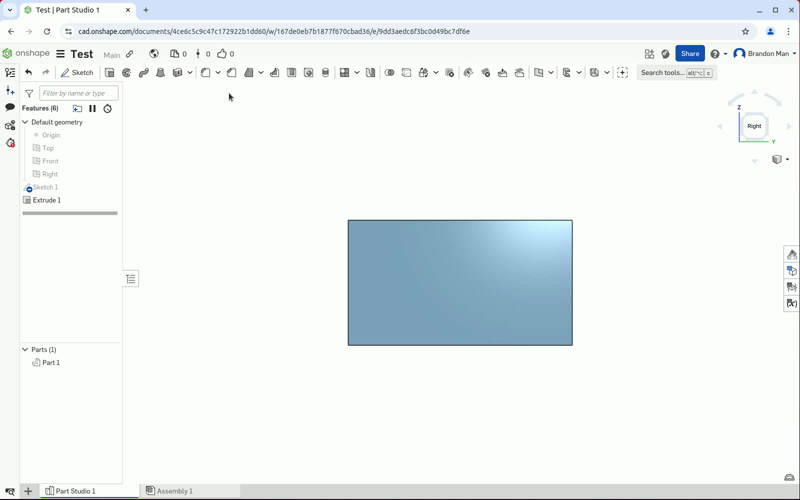
mouse_move(73, 352)
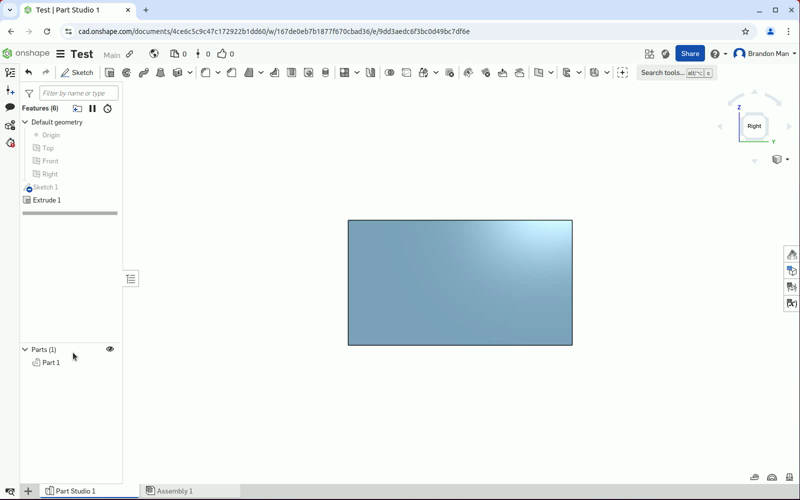
key(y)
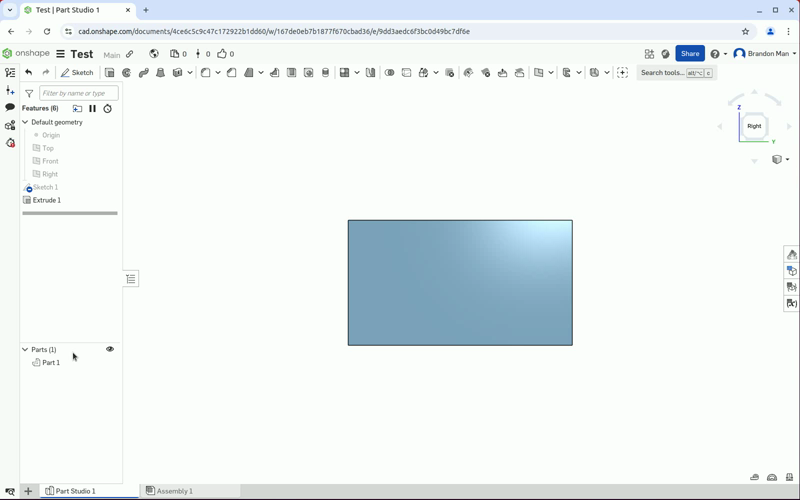
key(shift+p)
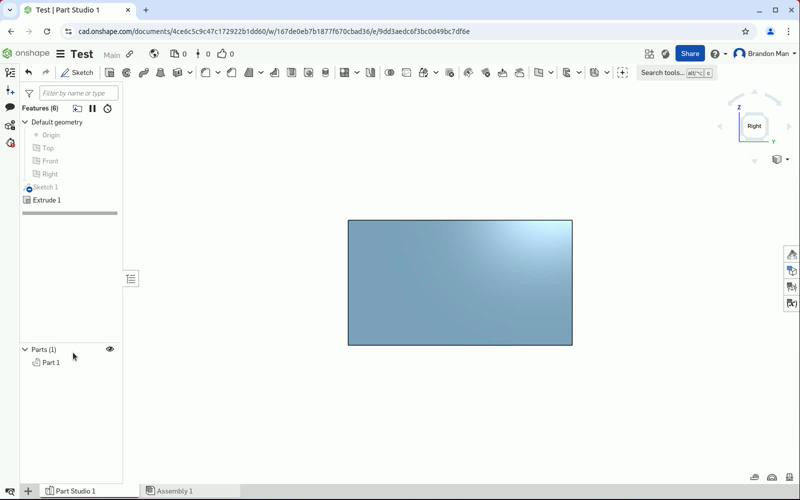
key(space)
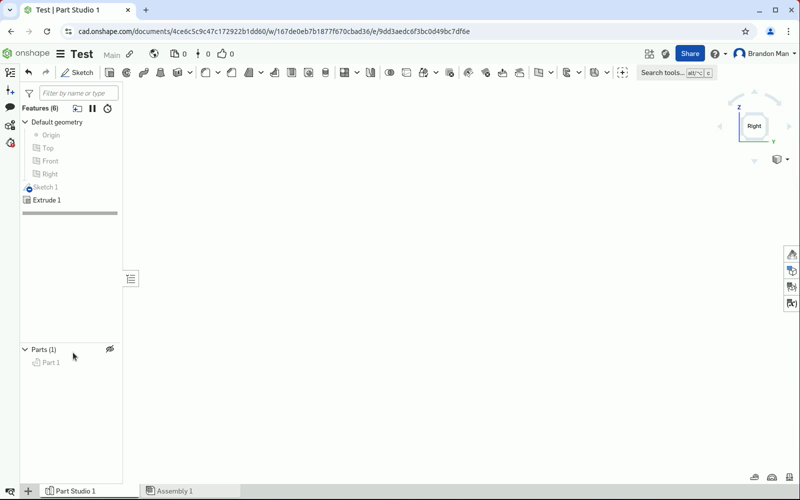
key_down(shift)
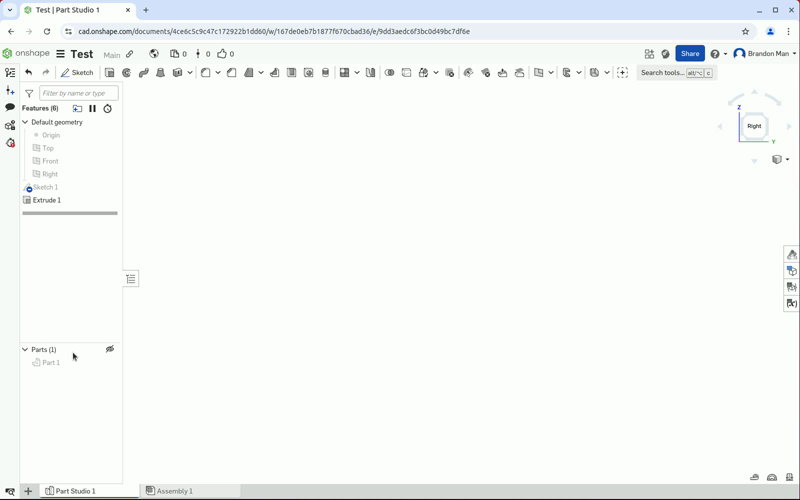
key(right)
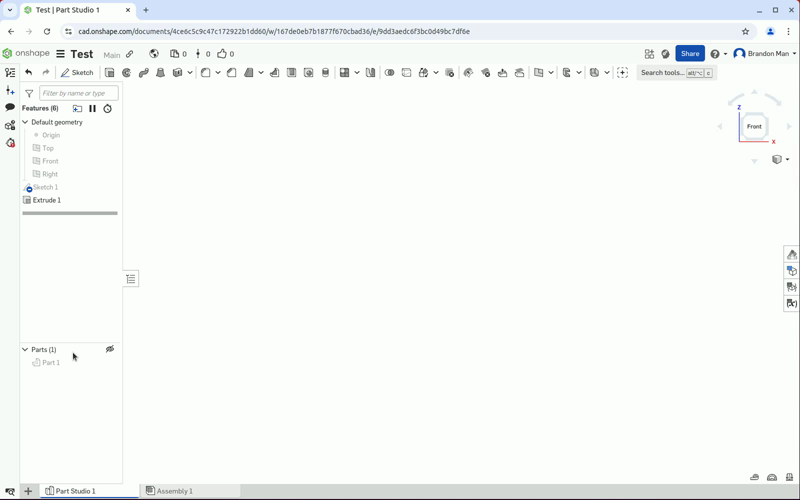
key_up(shift)
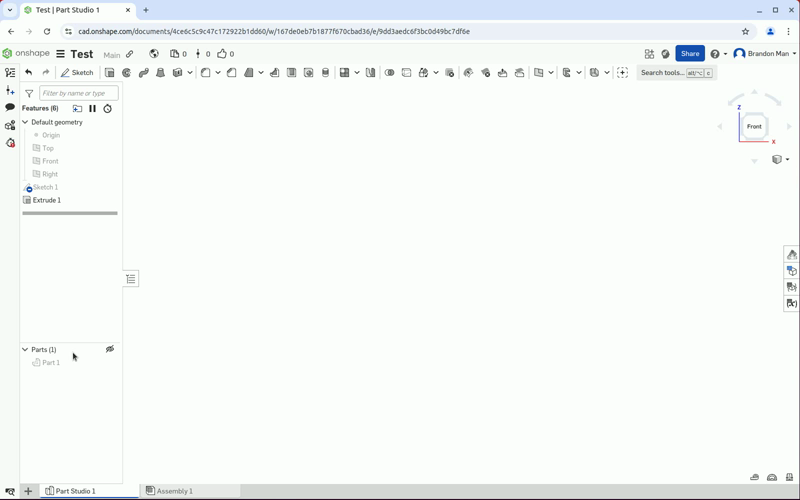
mouse_move(73, 352)
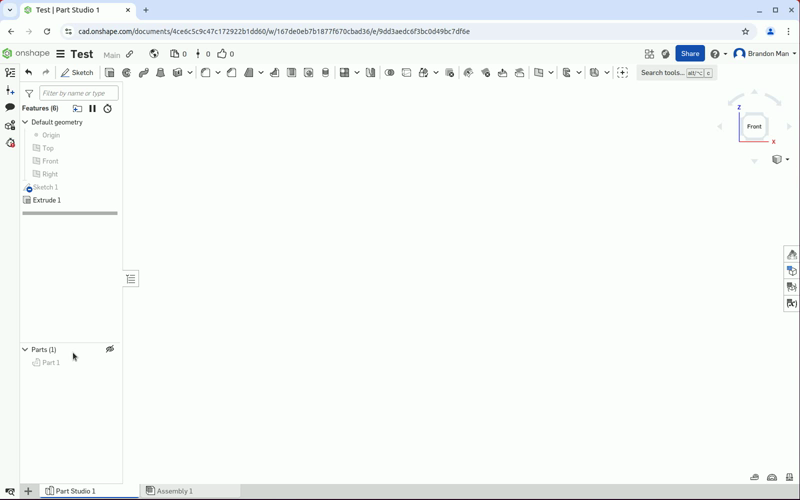
key(shift+y)
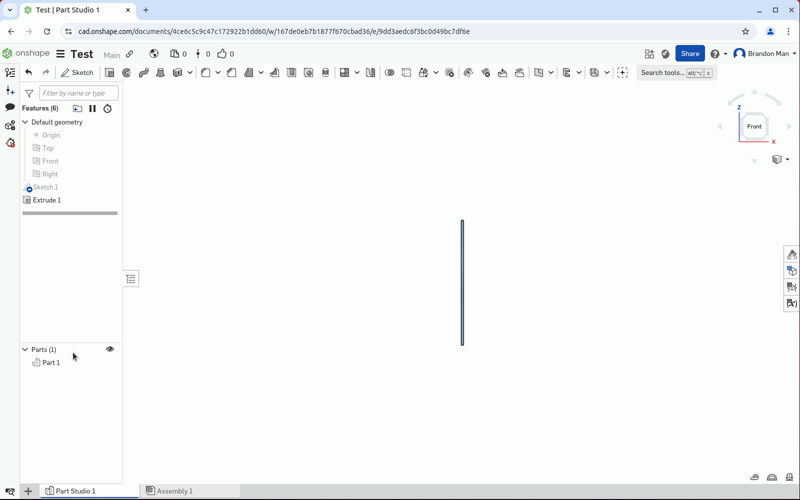
mouse_move(541, 75)
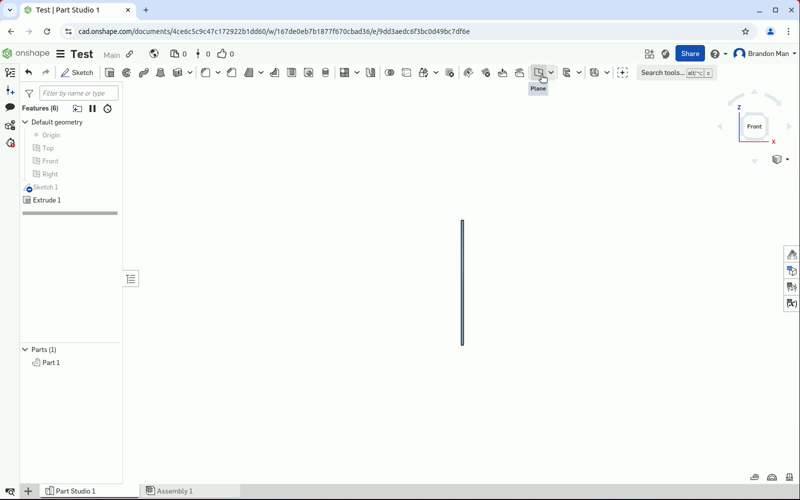
click(541, 75)
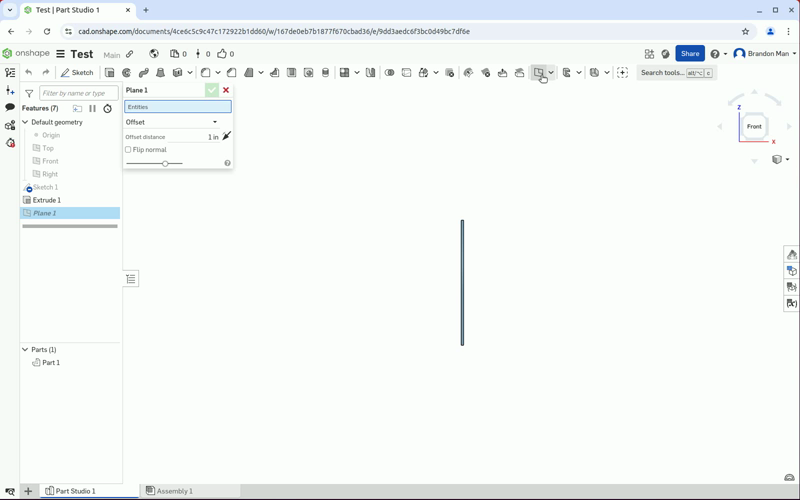
mouse_move(73, 163)
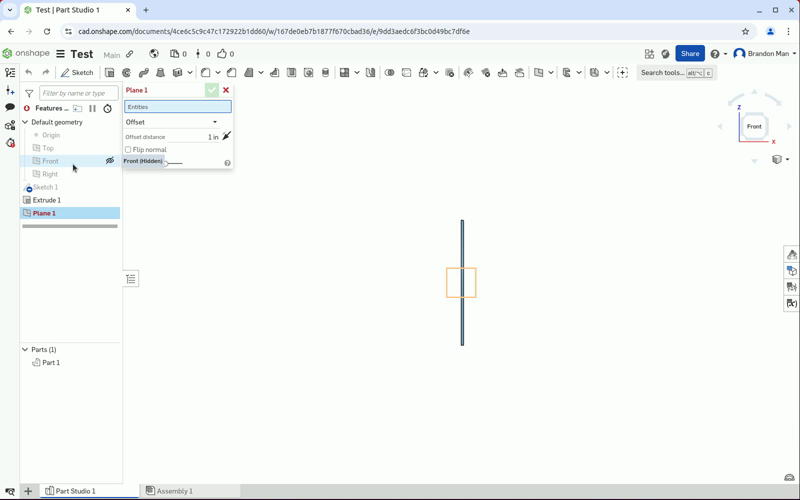
click(73, 163)
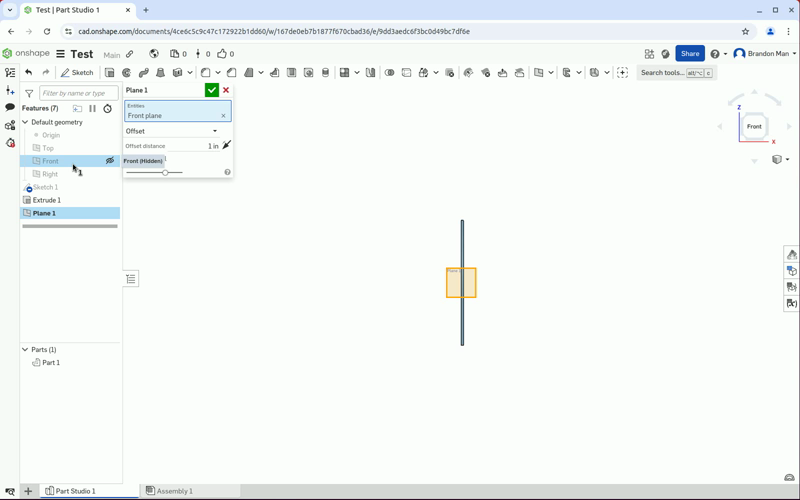
key(tab, 2)
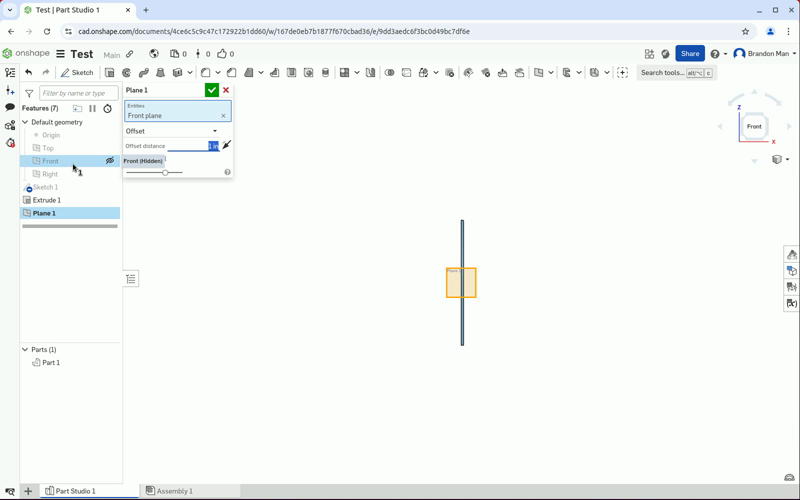
text(23.108)
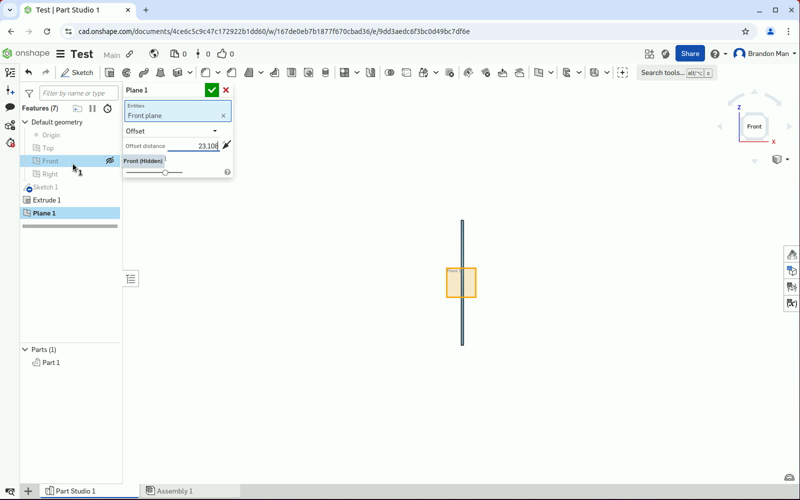
key(enter, 2)
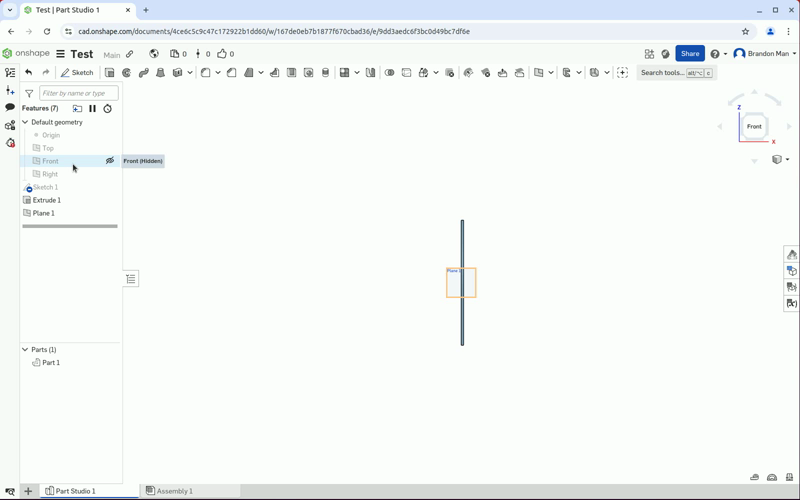
key(shift+s)
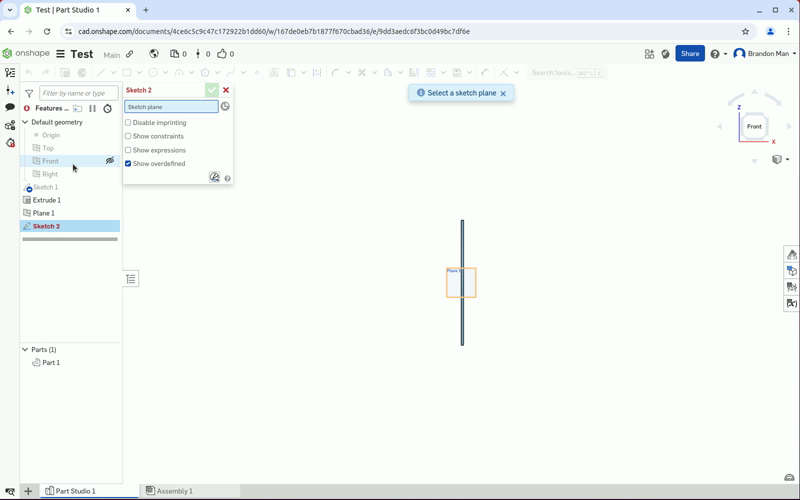
mouse_move(73, 215)
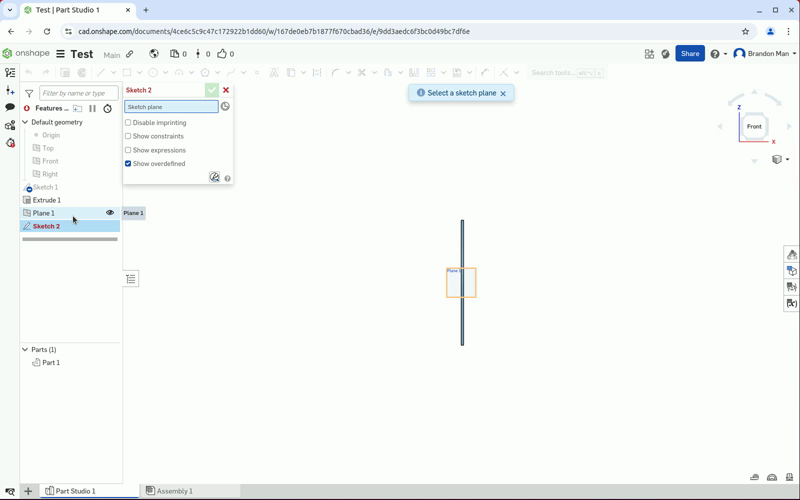
click(73, 215)
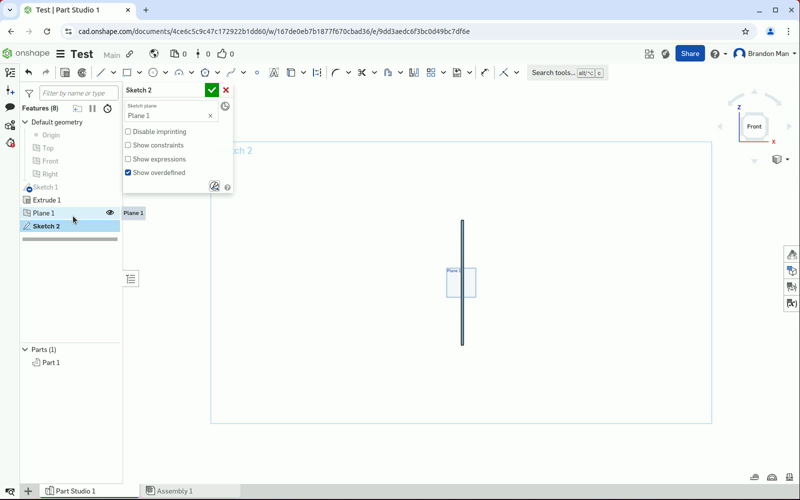
mouse_move(73, 352)
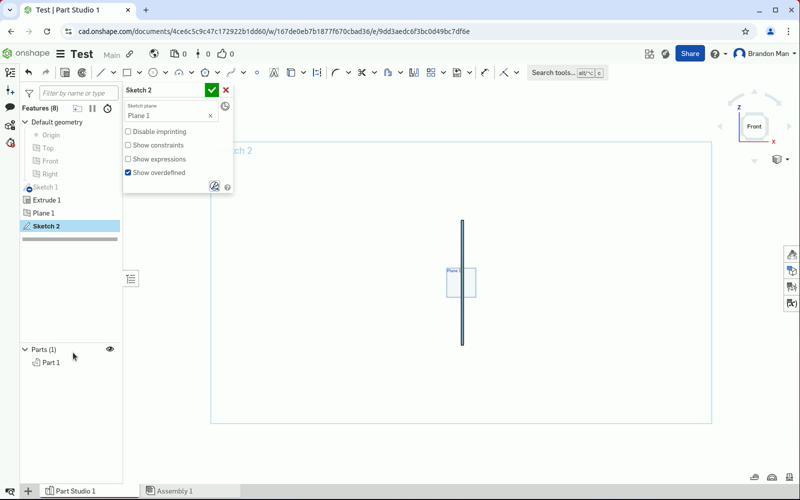
key(y)
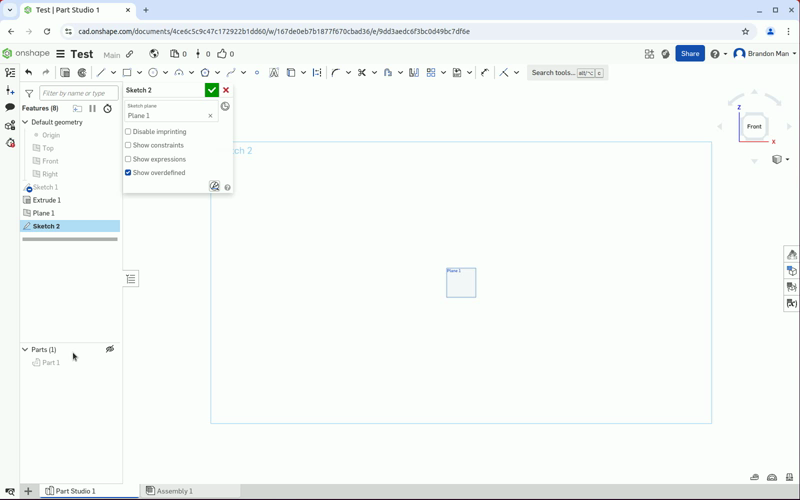
key(c)
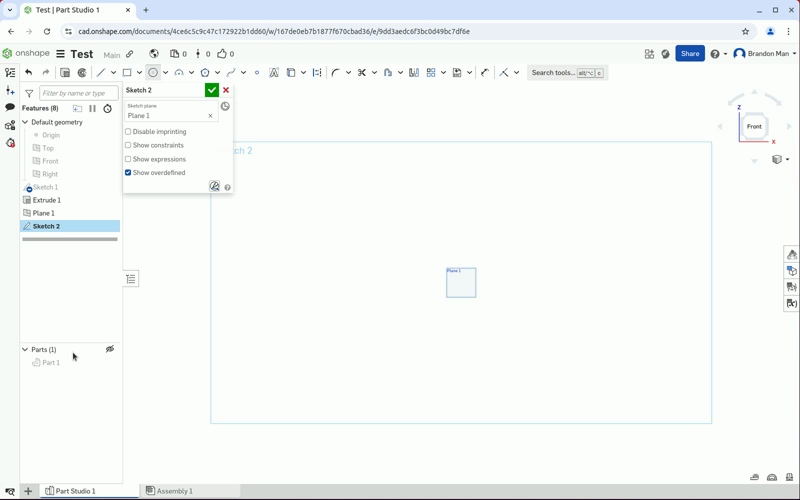
key_down(shift)
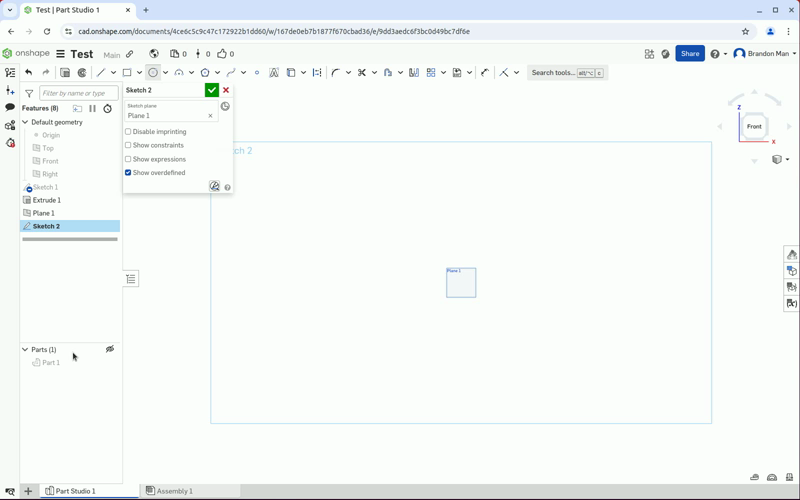
mouse_move(461, 222)
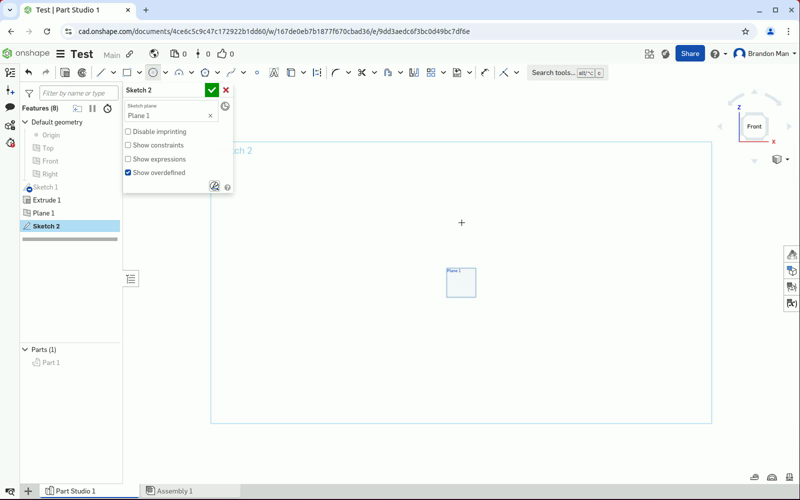
click(461, 222)
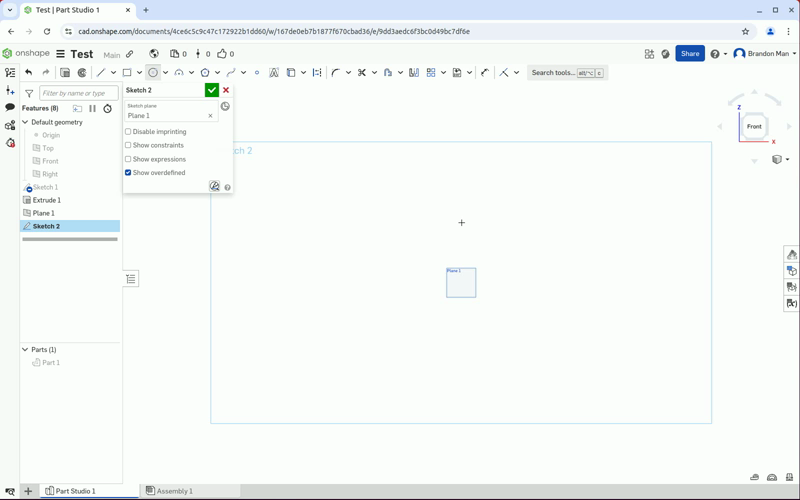
key_up(shift)
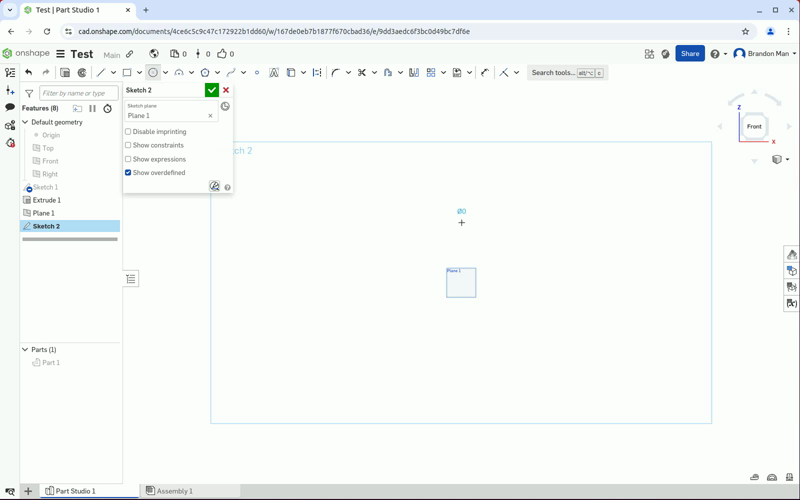
mouse_move(463, 222)
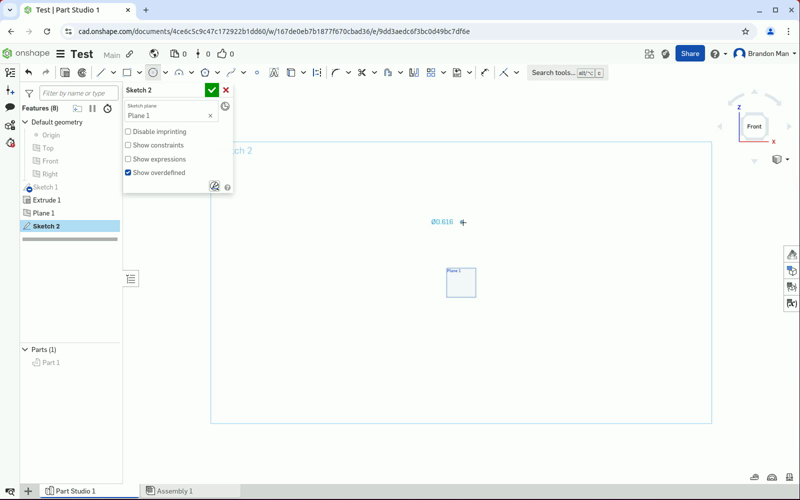
scroll(6)
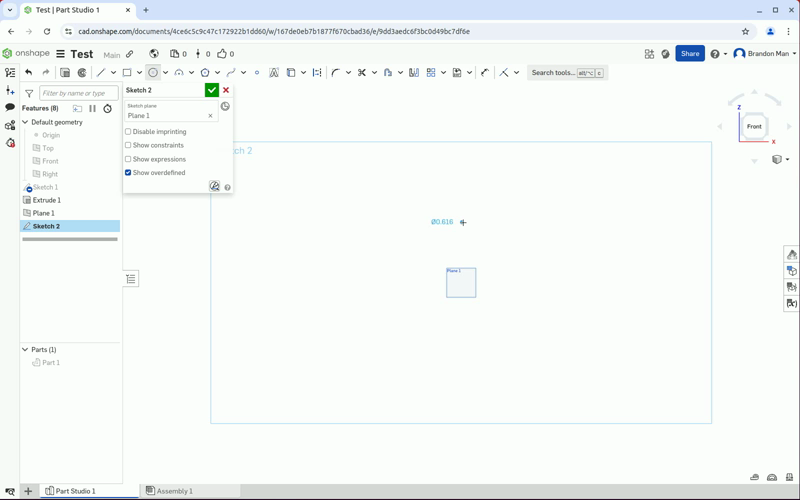
scroll(6)
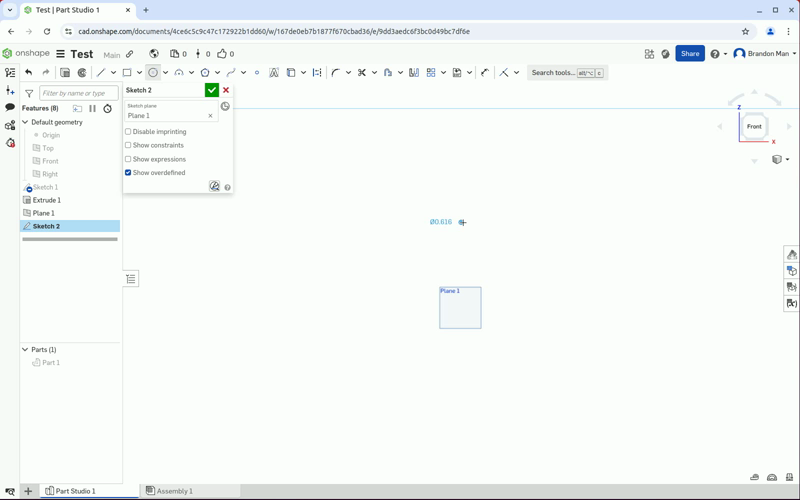
scroll(6)
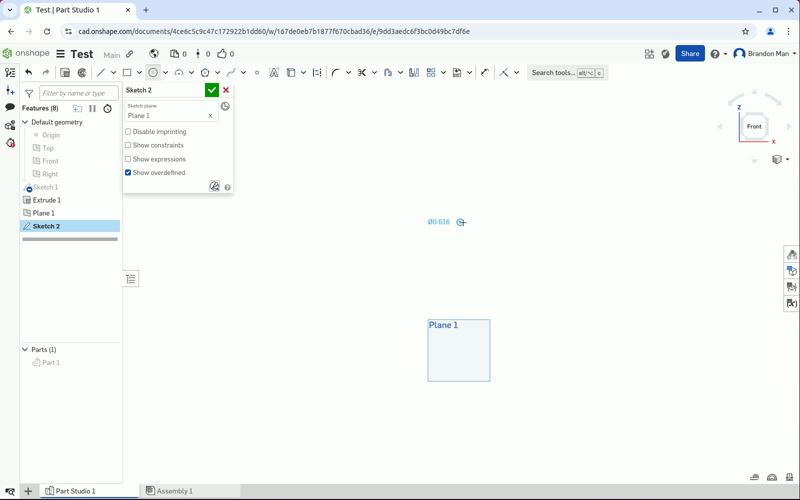
scroll(6)
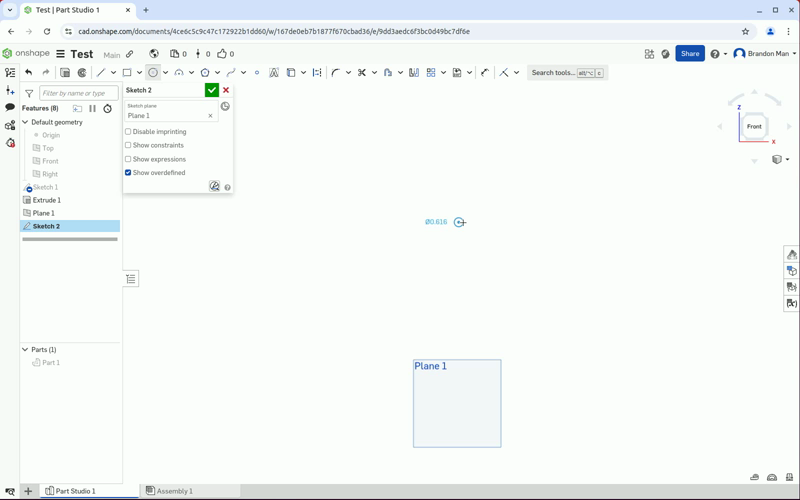
scroll(6)
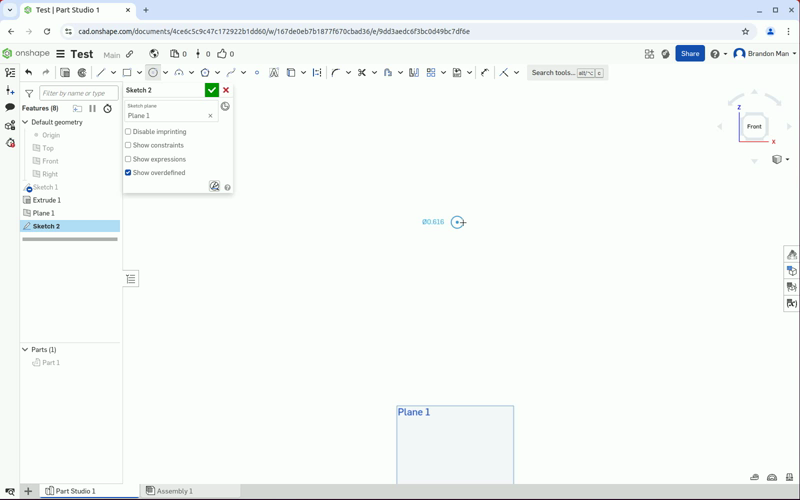
scroll(6)
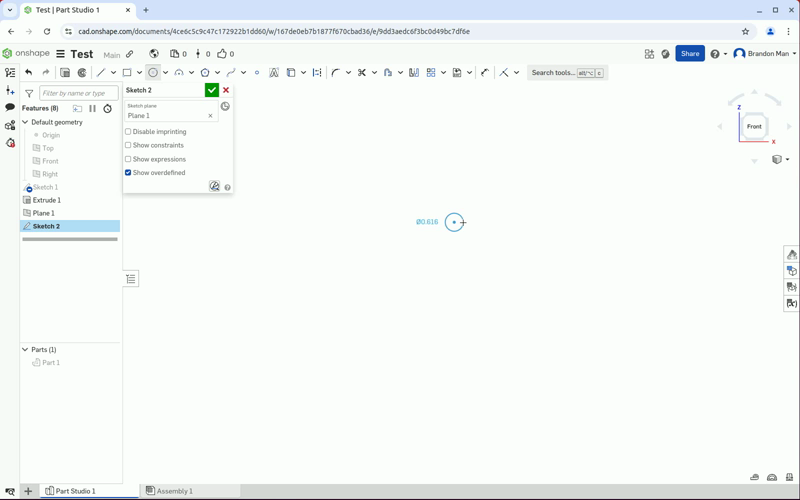
scroll(6)
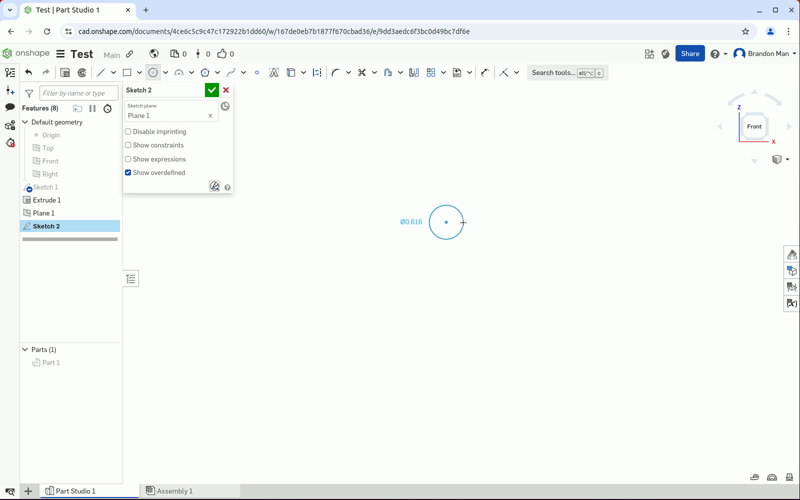
click(463, 222)
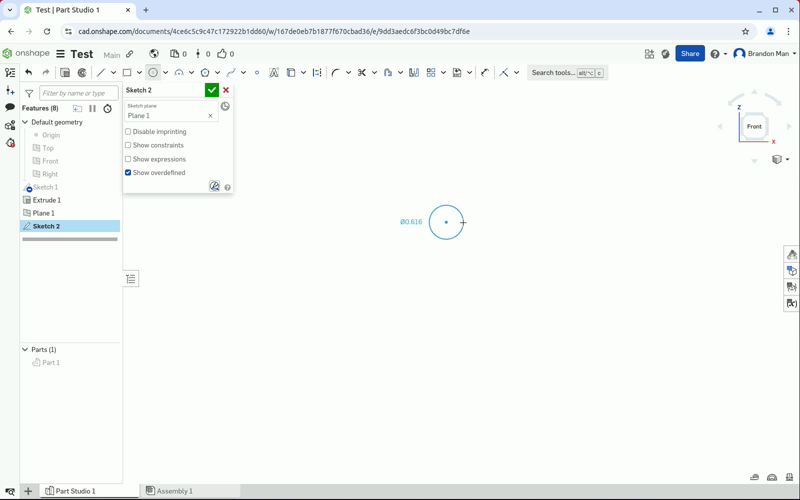
scroll(-6)
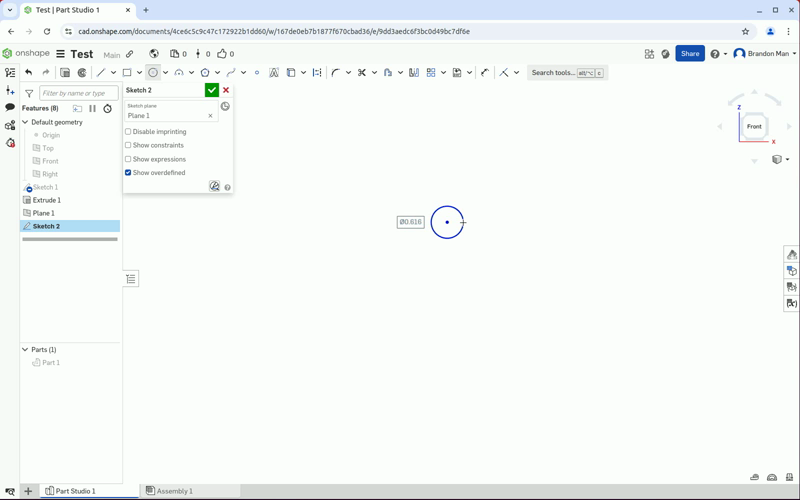
scroll(-6)
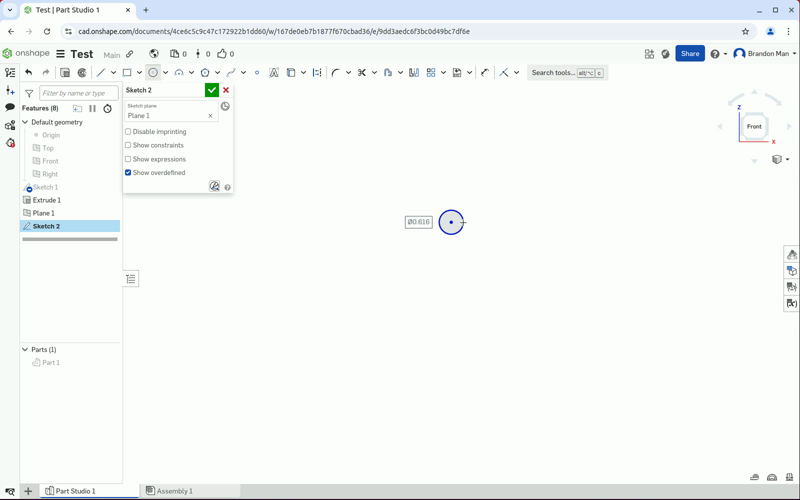
scroll(-6)
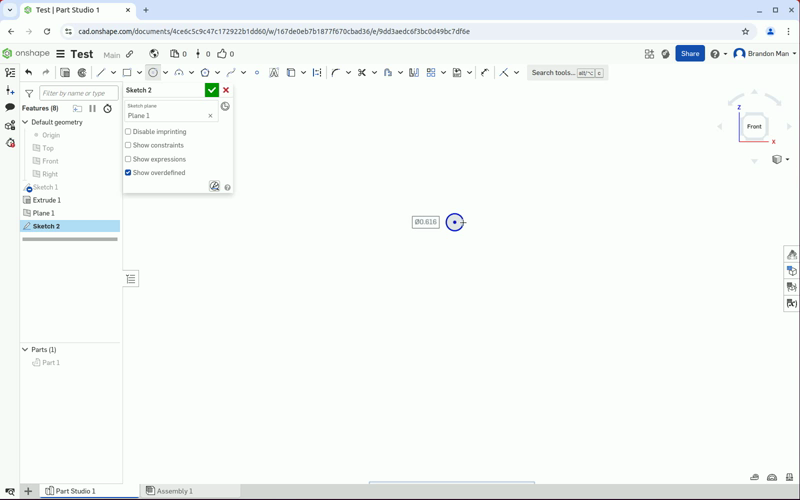
scroll(-6)
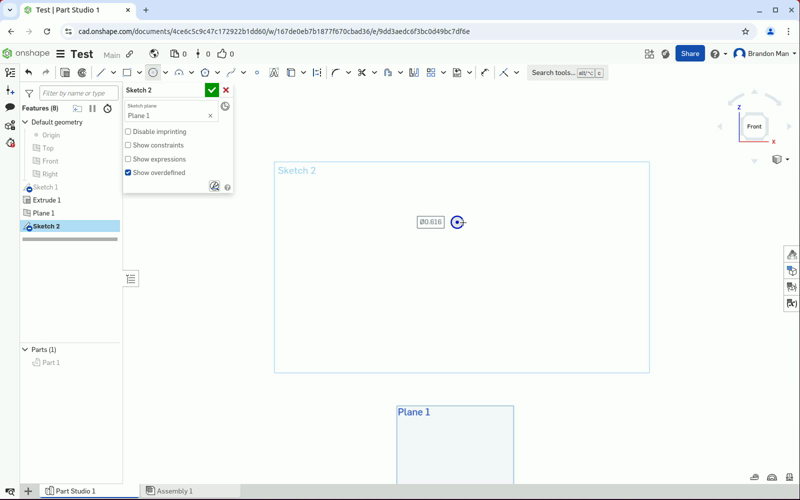
scroll(-6)
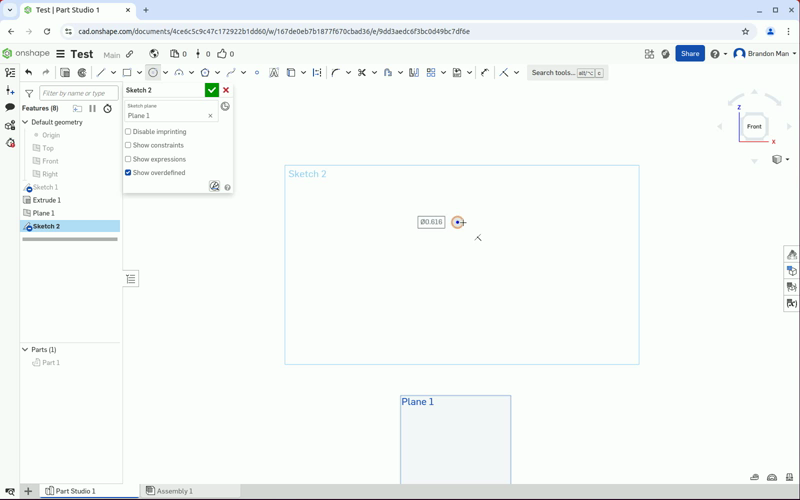
scroll(-6)
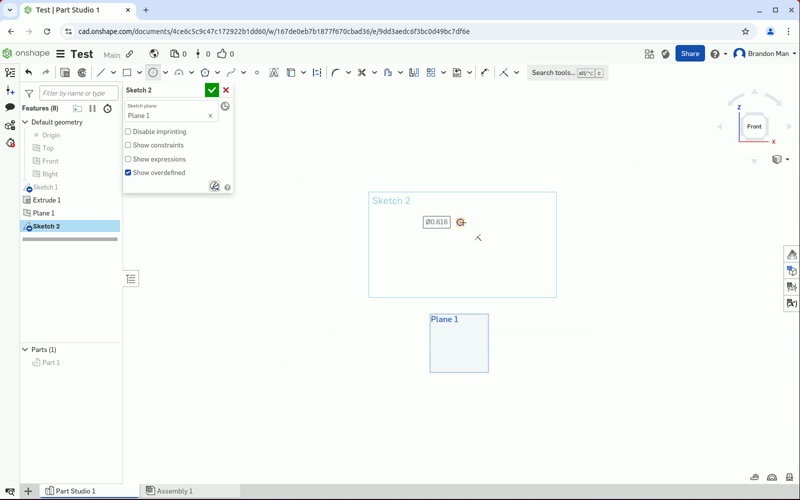
scroll(-6)
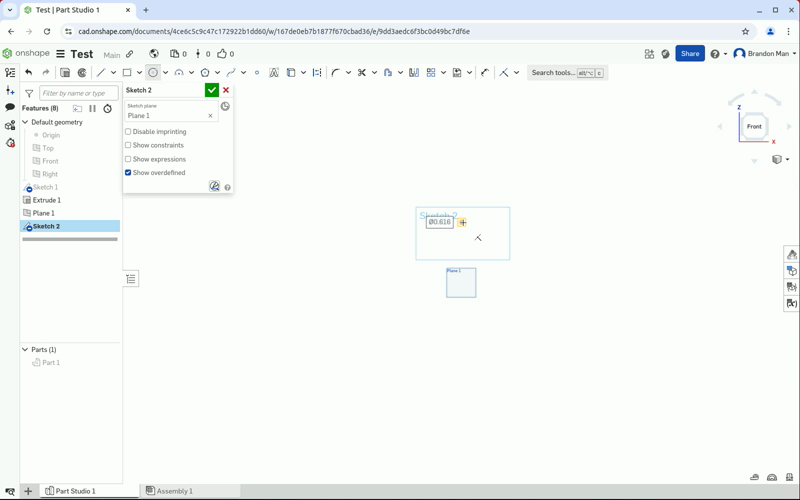
key(esc)
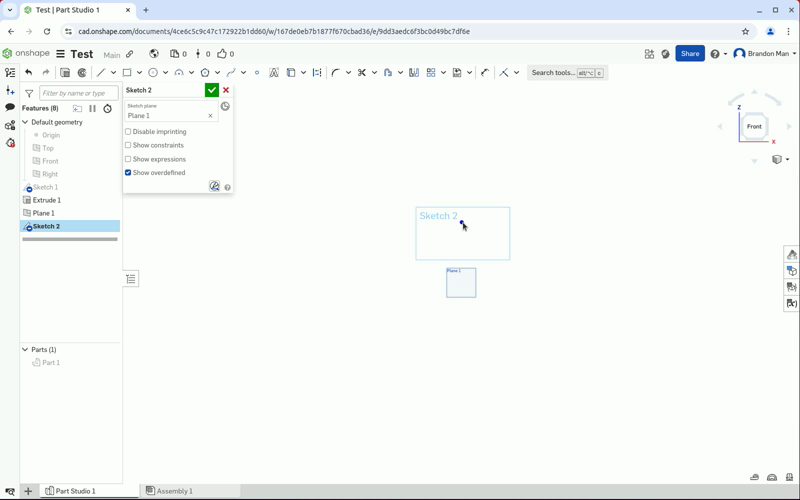
mouse_move(462, 222)
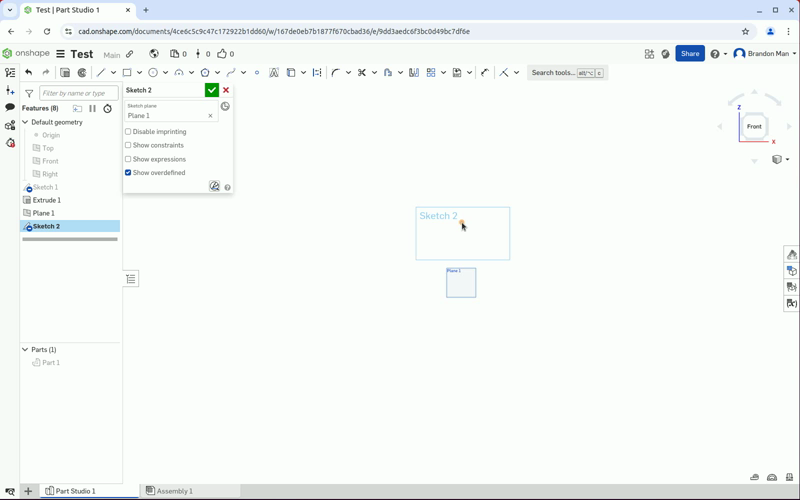
scroll(6)
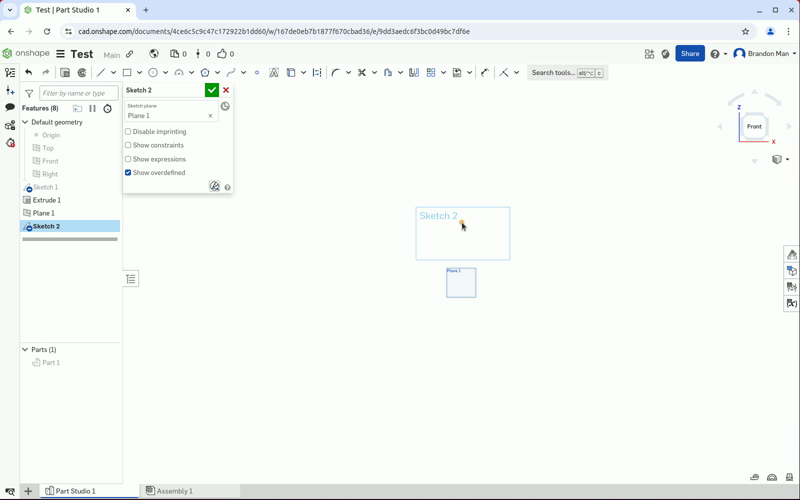
scroll(6)
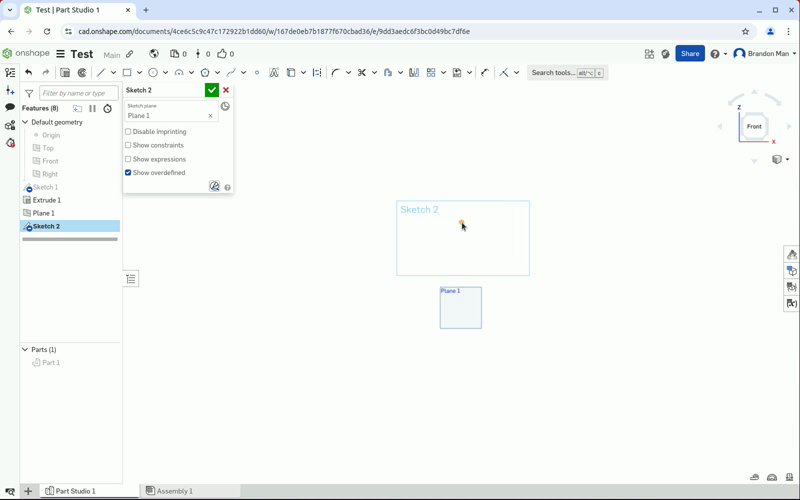
scroll(6)
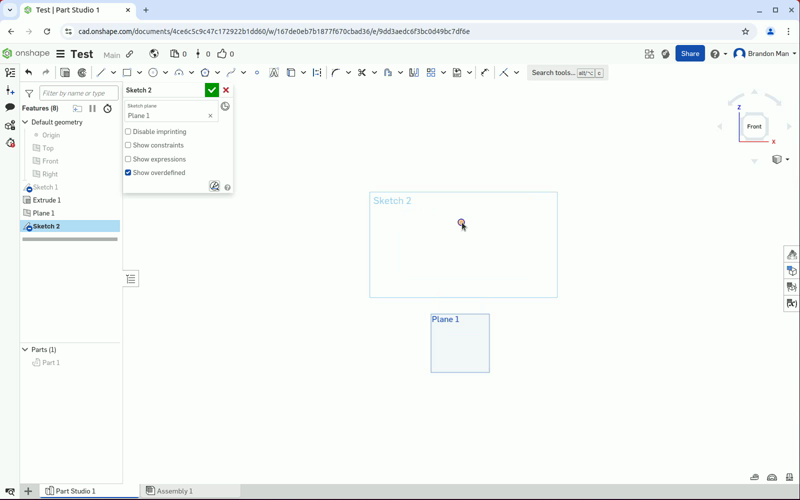
scroll(6)
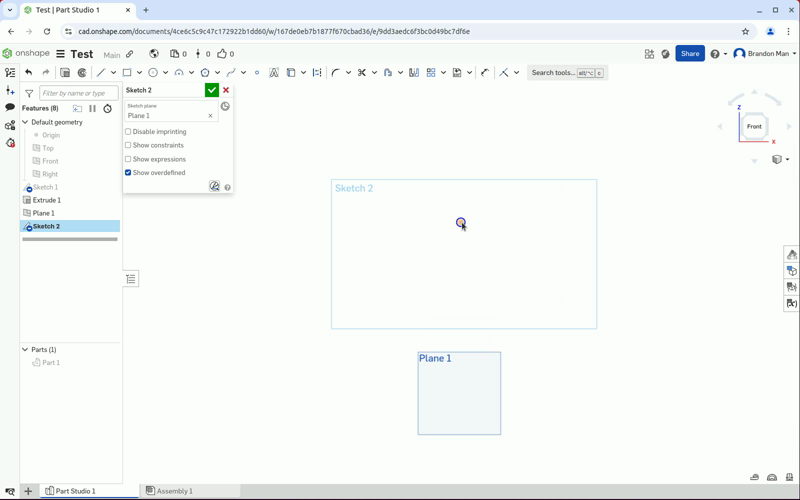
scroll(6)
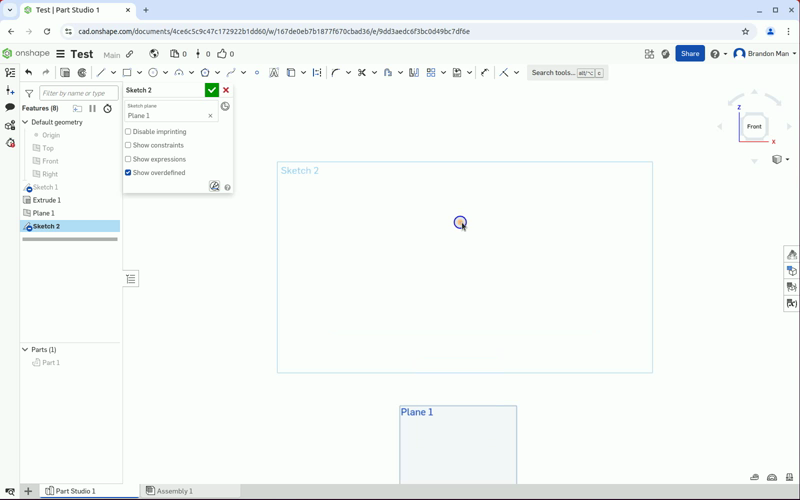
scroll(6)
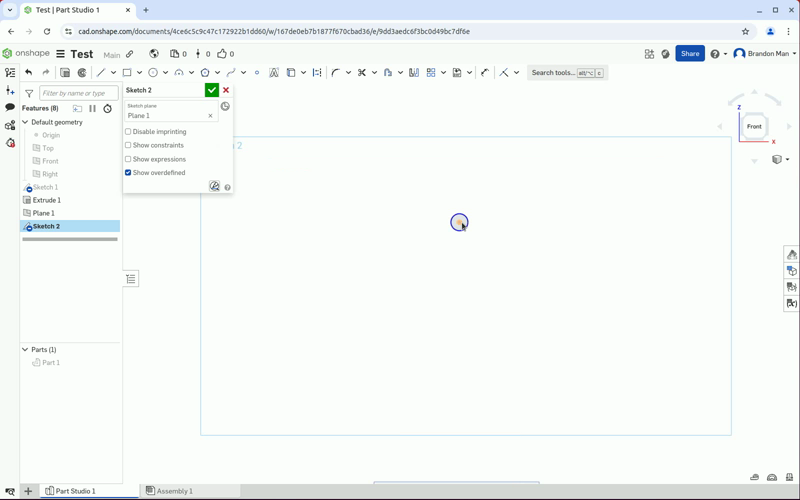
scroll(6)
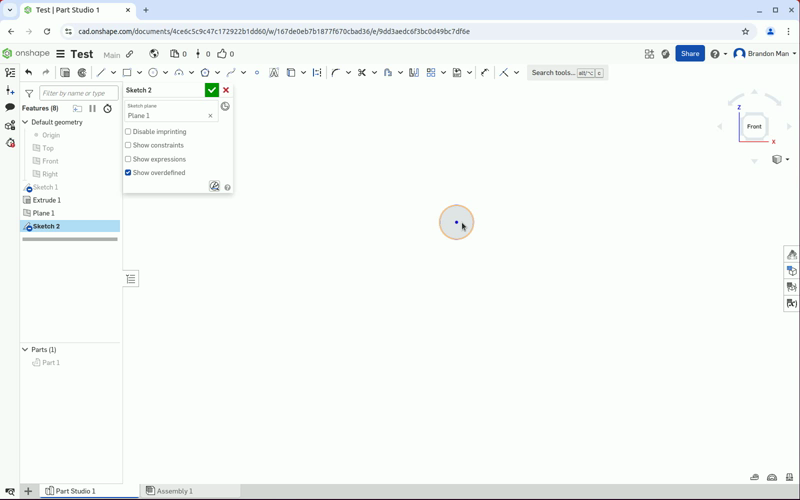
click(462, 222)
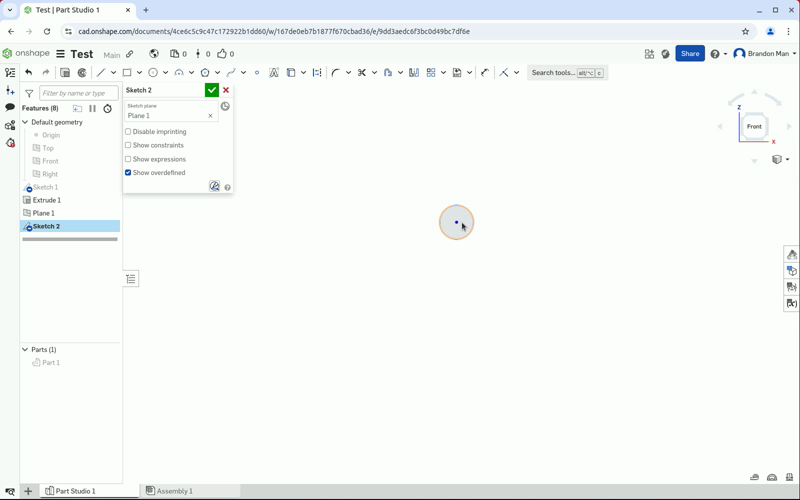
scroll(-6)
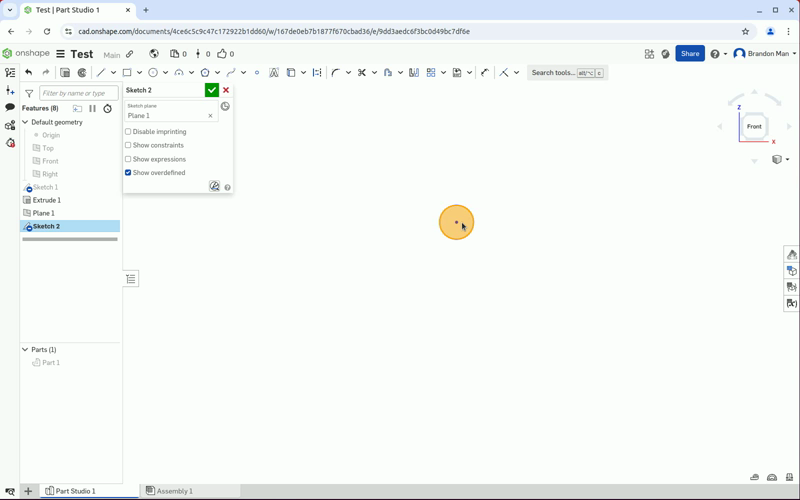
scroll(-6)
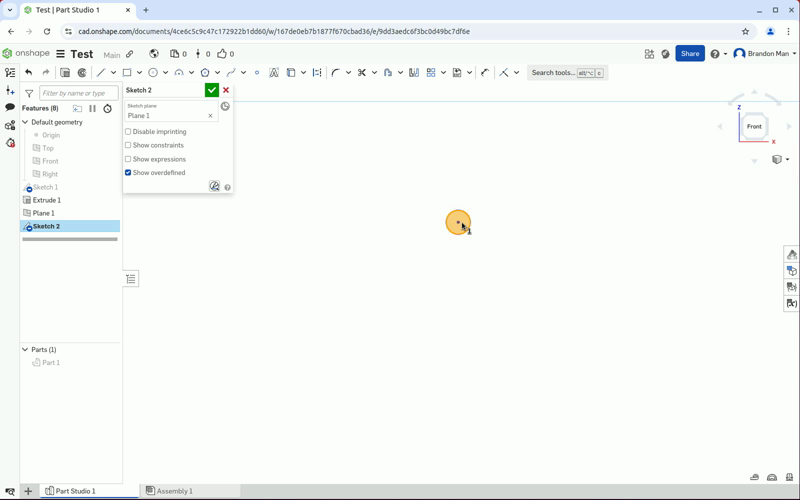
scroll(-6)
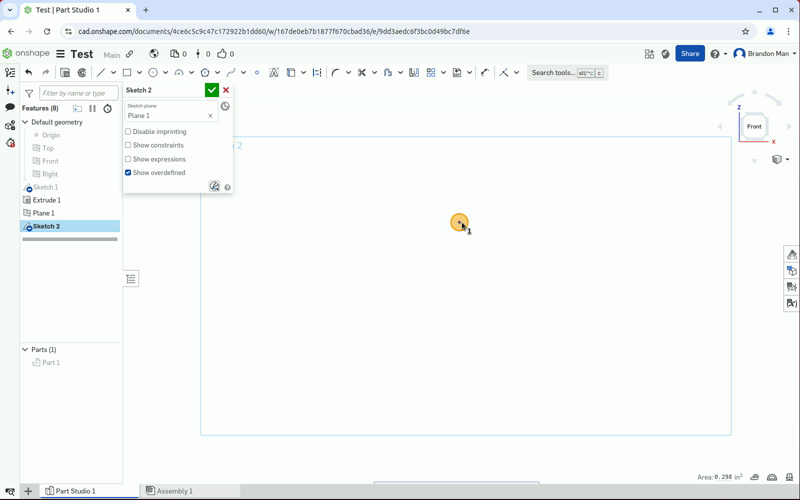
scroll(-6)
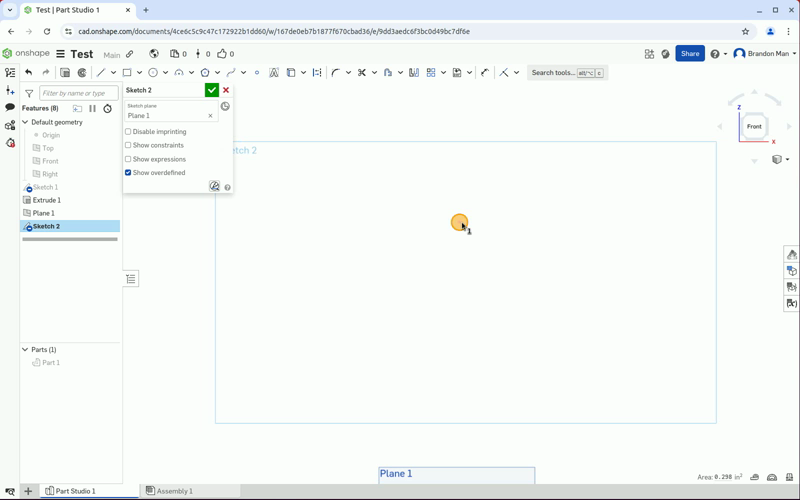
scroll(-6)
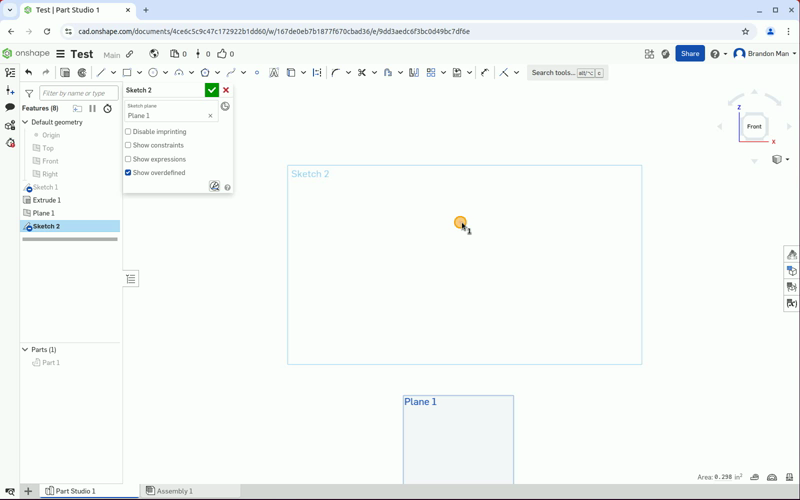
scroll(-6)
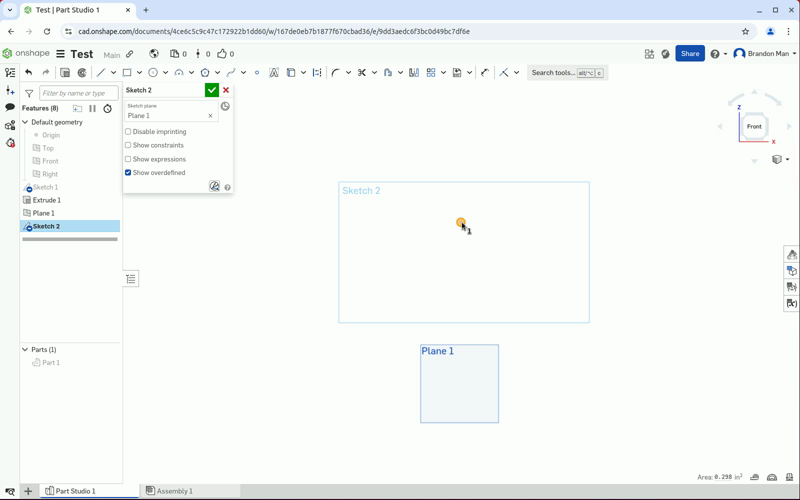
scroll(-6)
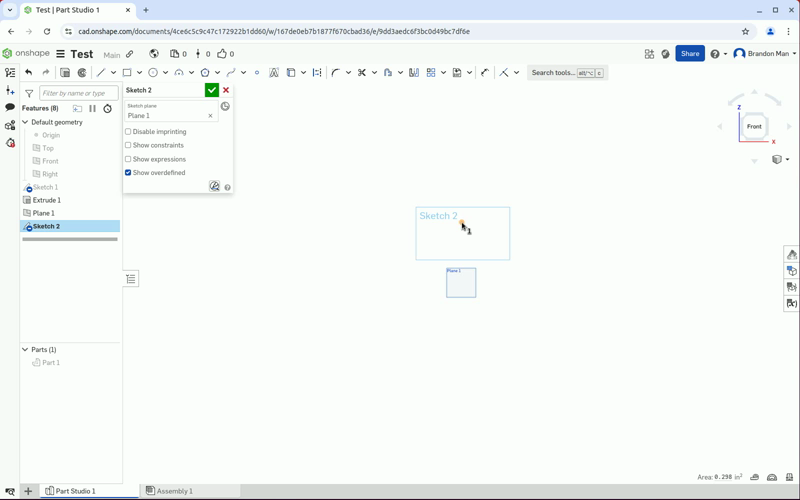
mouse_move(73, 352)
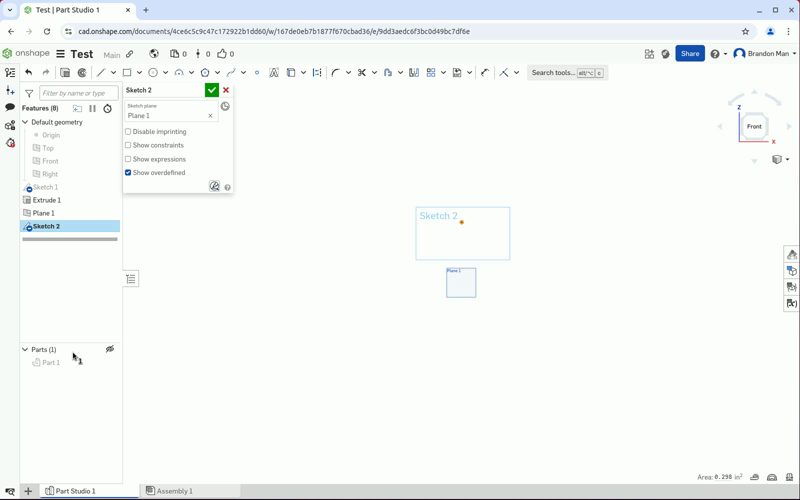
key(shift+y)
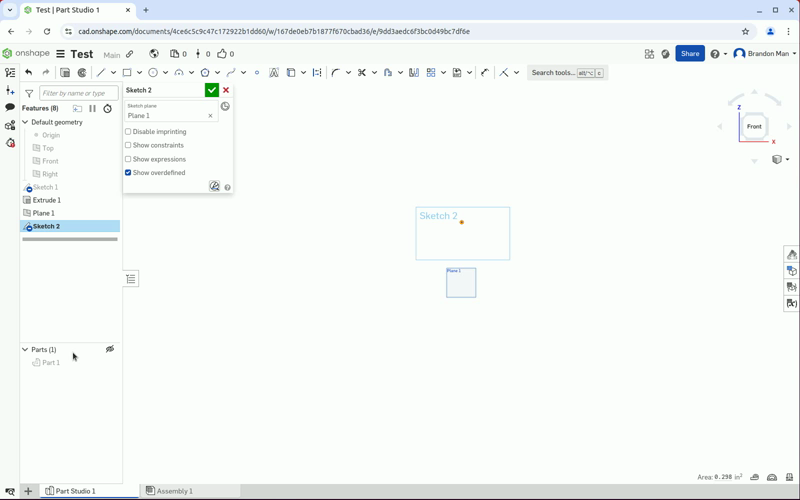
key(shift+e)
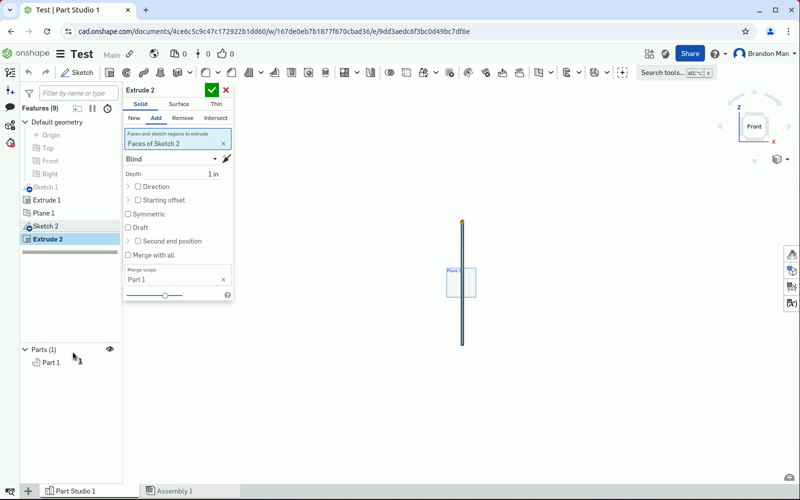
mouse_move(143, 106)
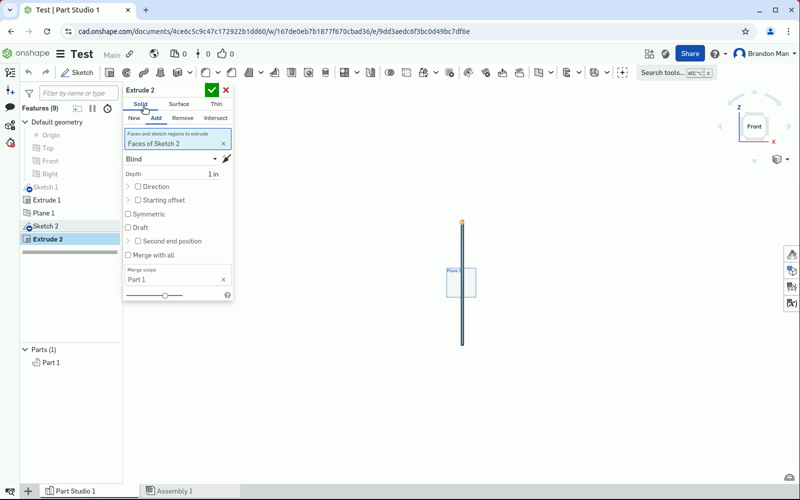
click(143, 106)
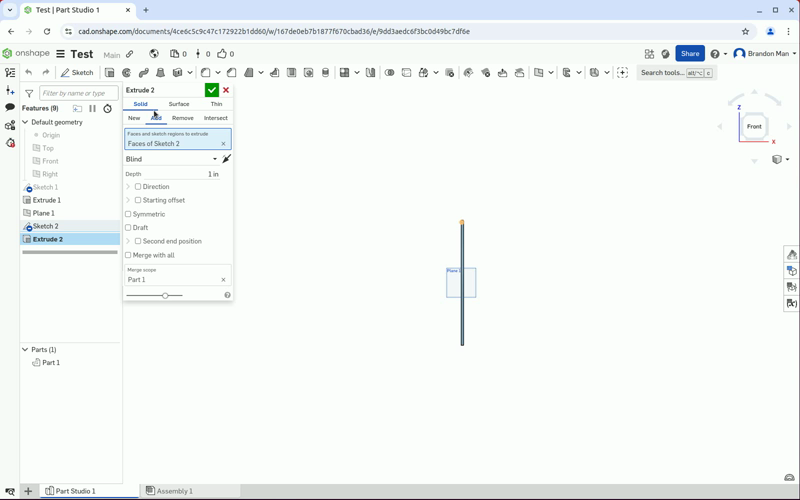
mouse_move(186, 120)
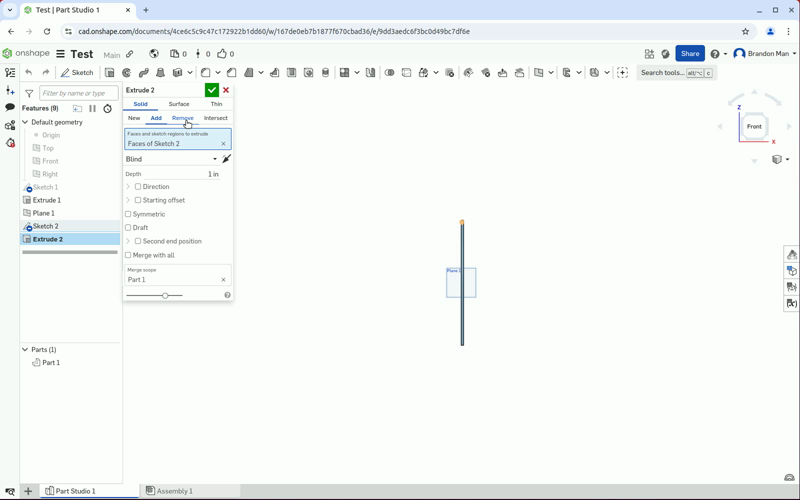
click(186, 120)
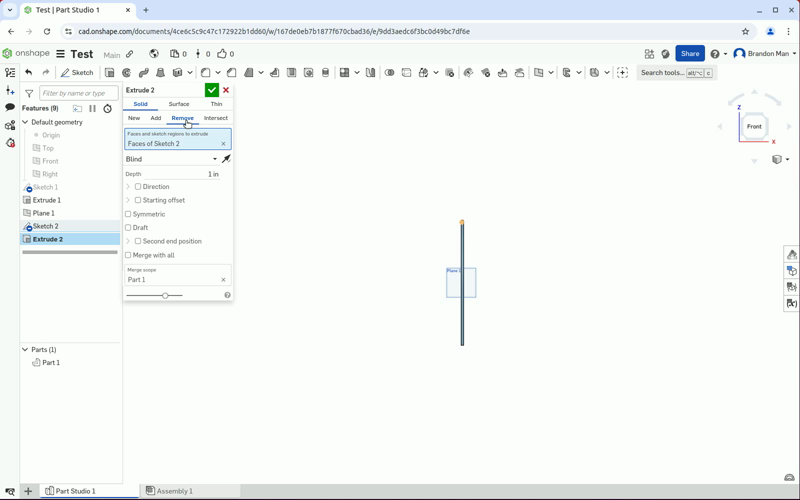
key(tab, 4)
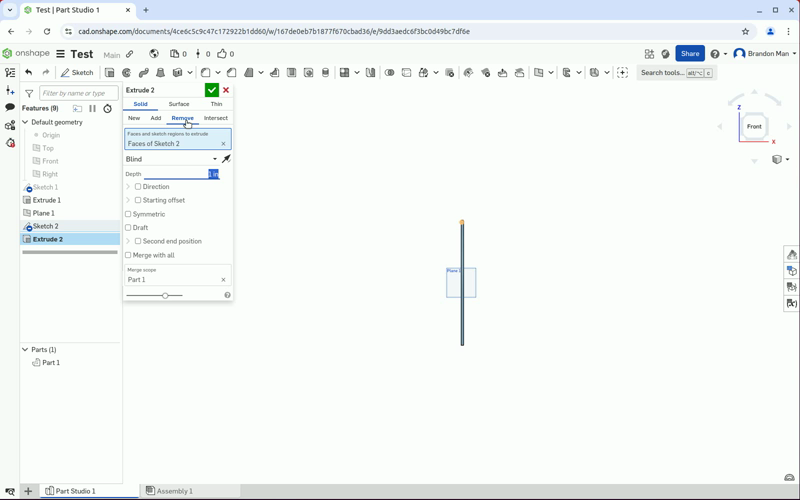
text(0.241)
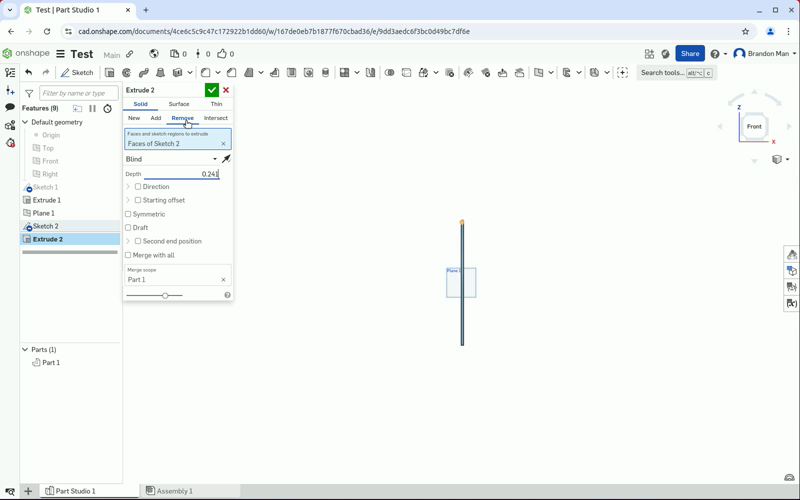
key(tab, 6)
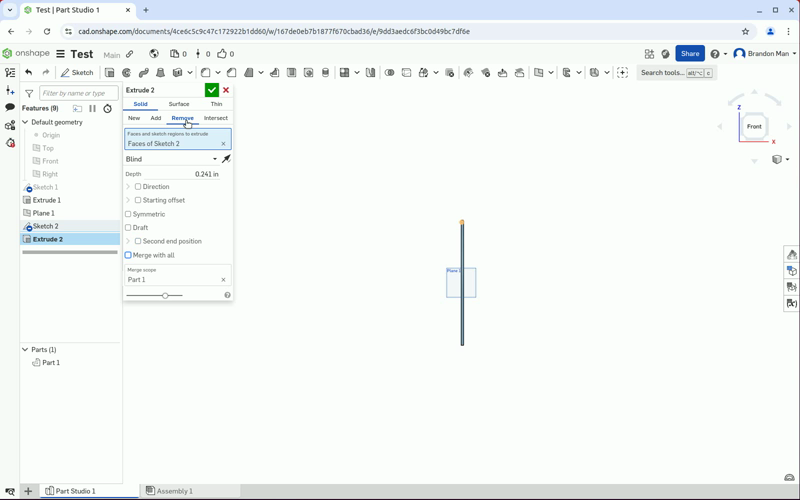
key(space)
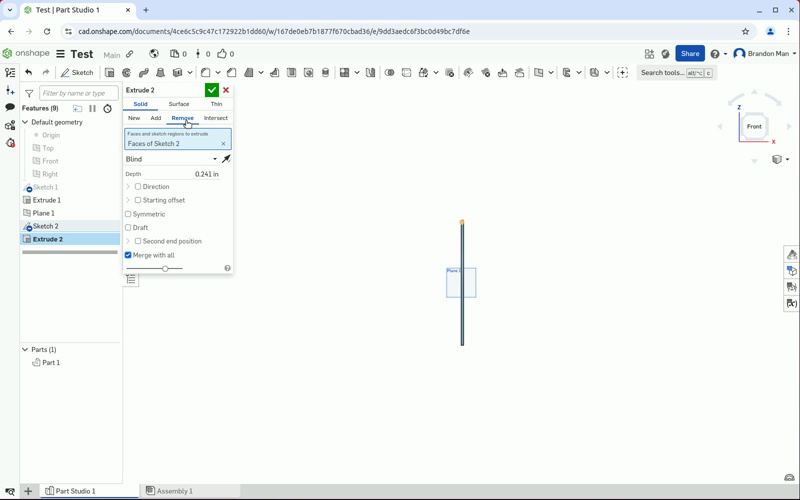
key(enter)
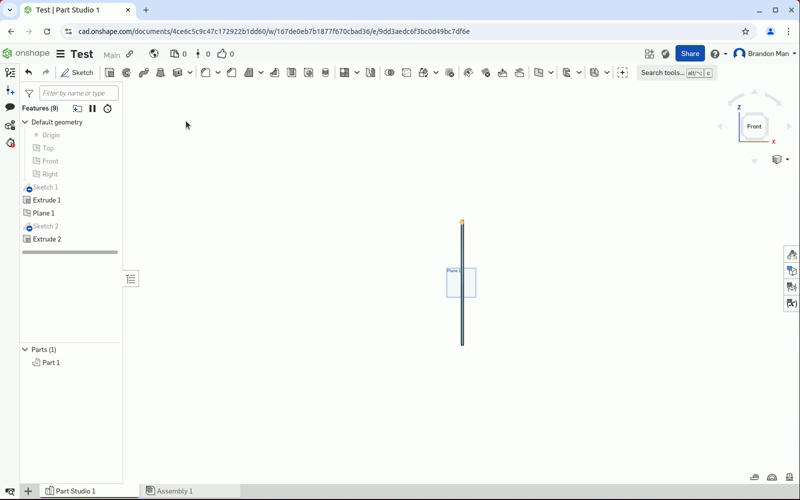
key(shift+h)
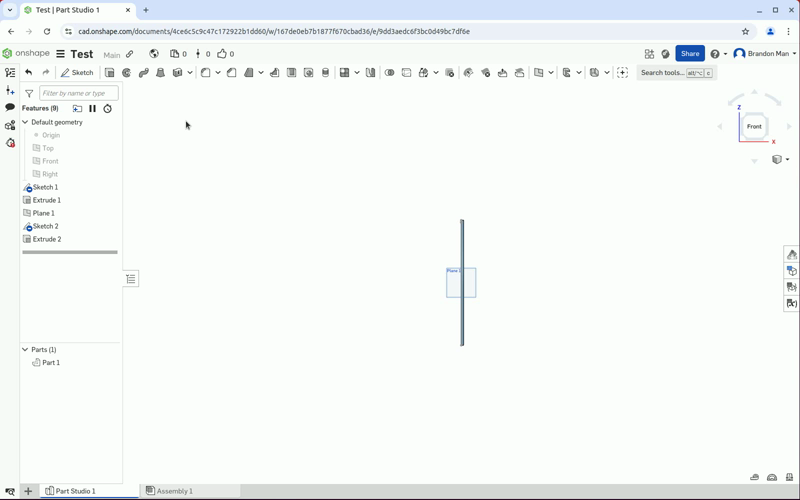
key(shift+h)
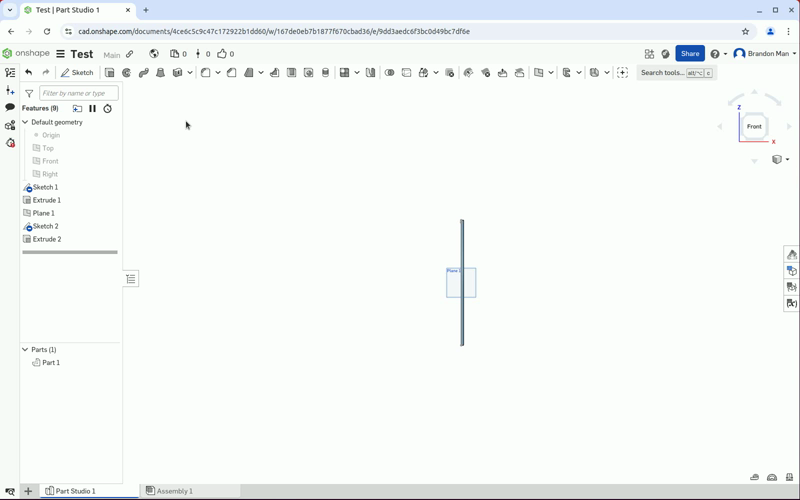
key(shift+7)
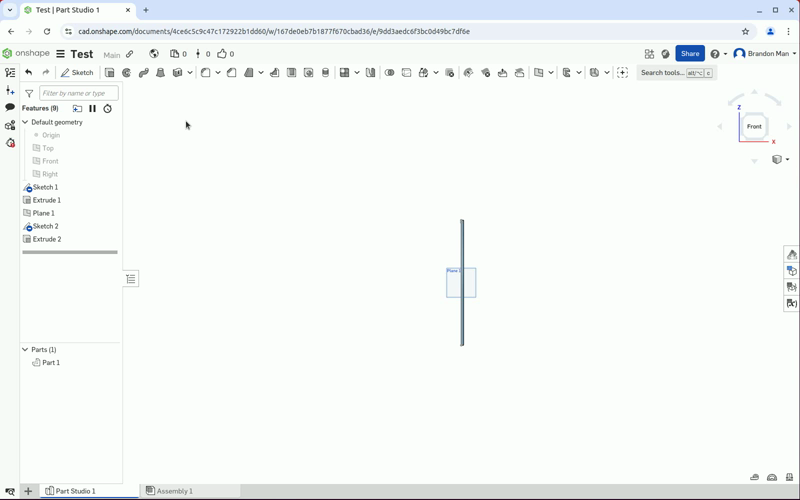
key(left, 2)
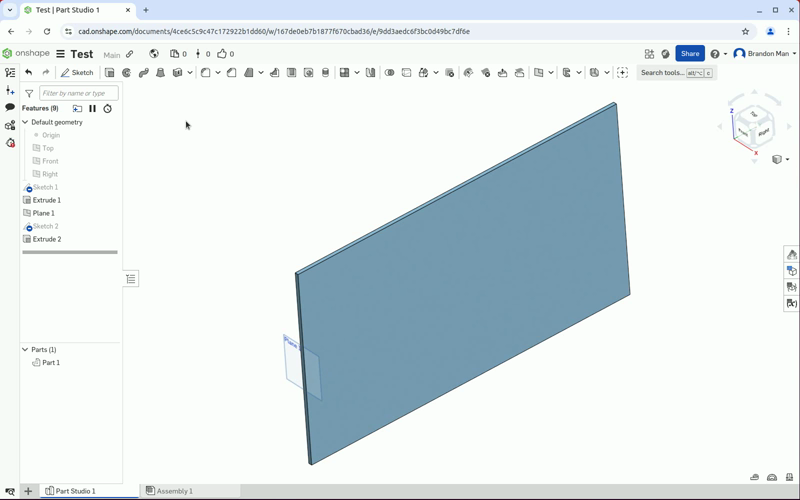
key(down, 2)
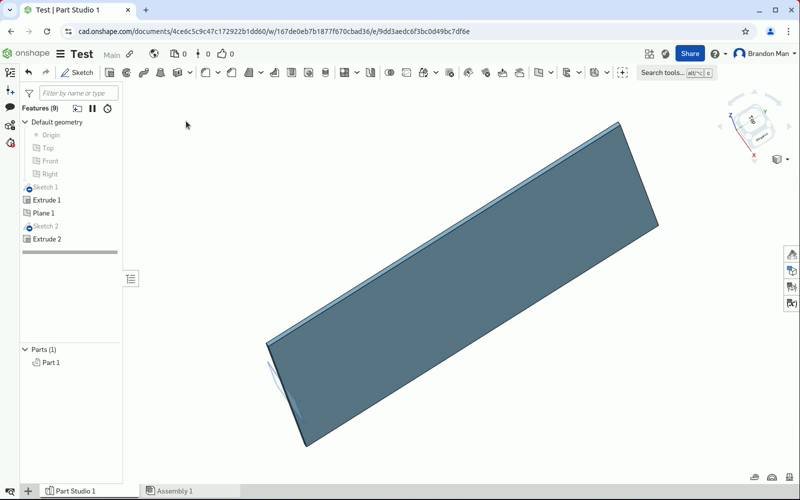
key(up, 2)
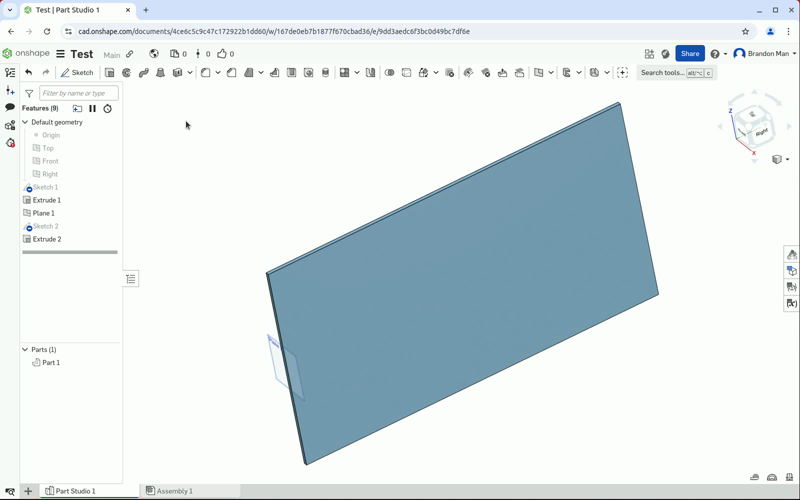
key(right, 2)
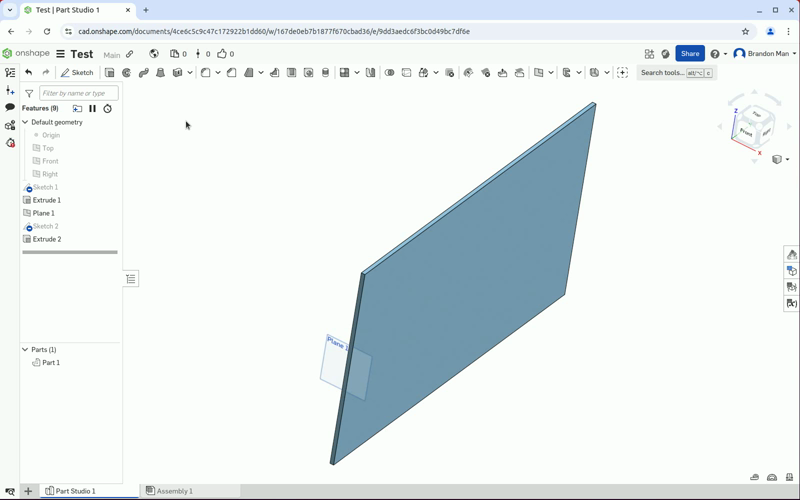
mouse_move(73, 189)
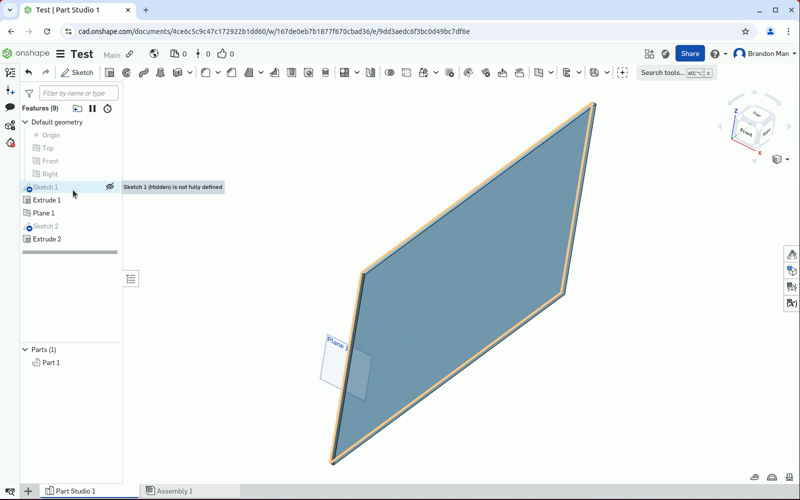
click(73, 189)